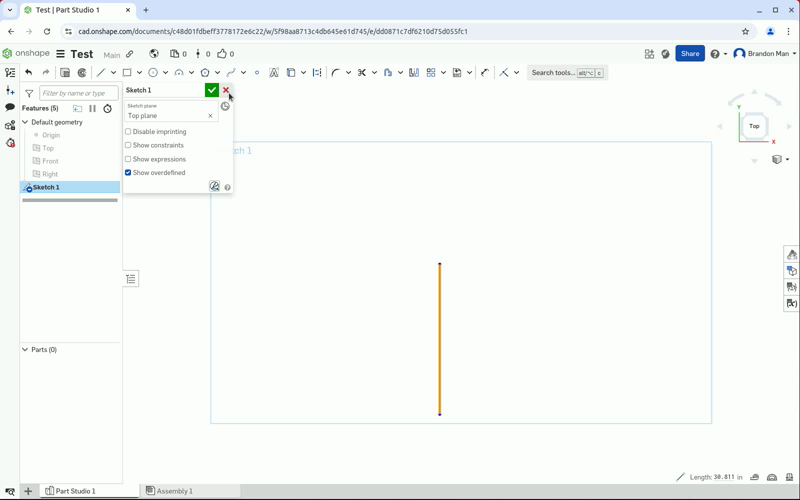
key(shift+h)
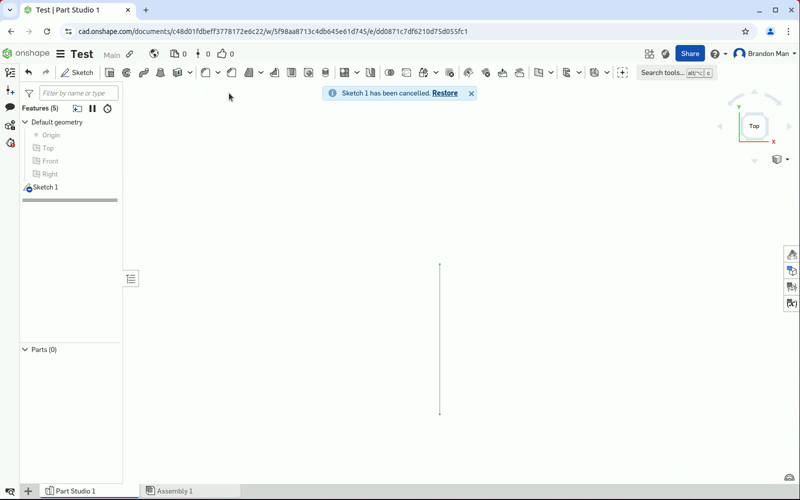
key(shift+s)
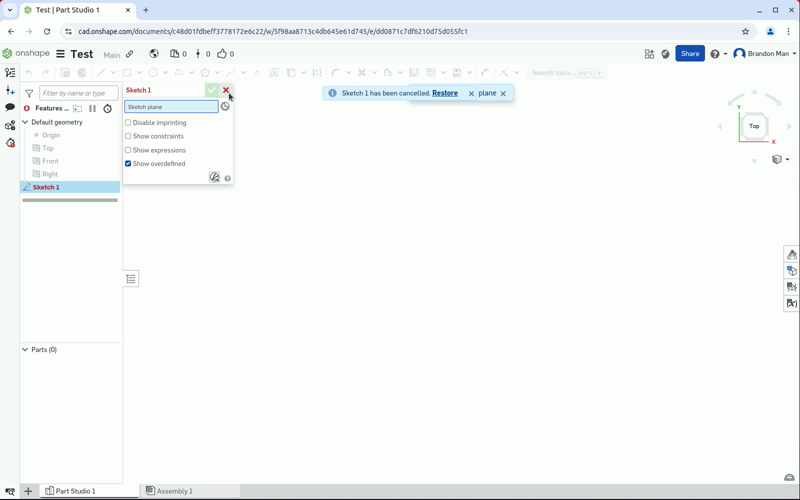
mouse_move(73, 150)
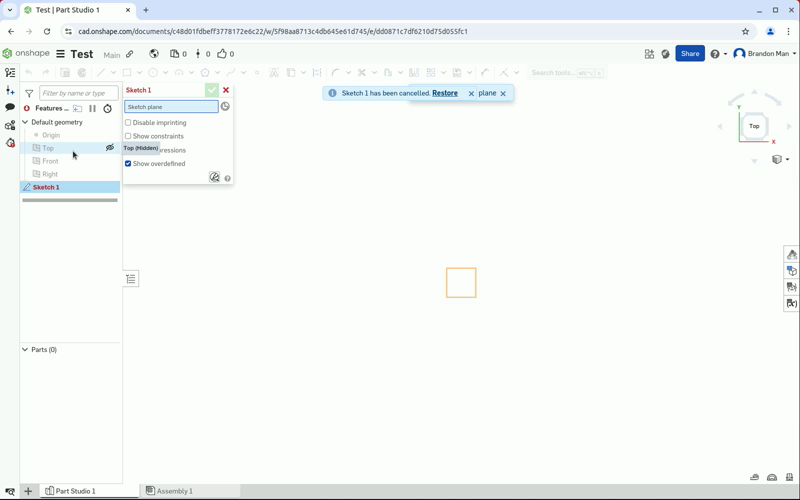
click(73, 150)
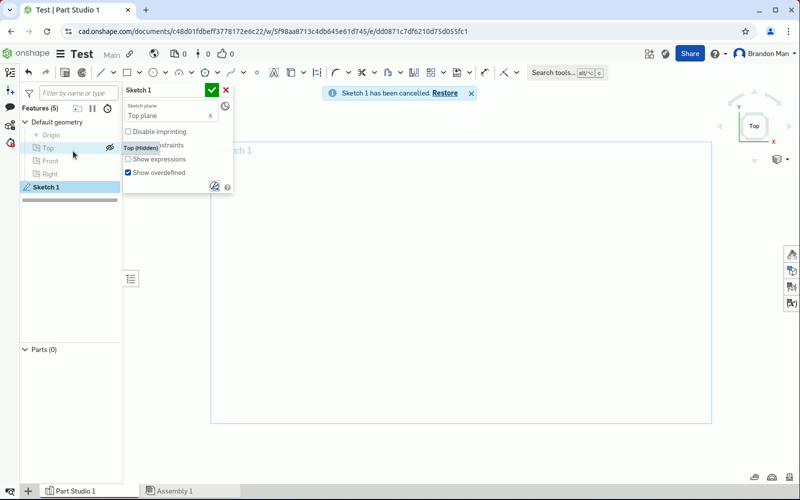
mouse_move(73, 352)
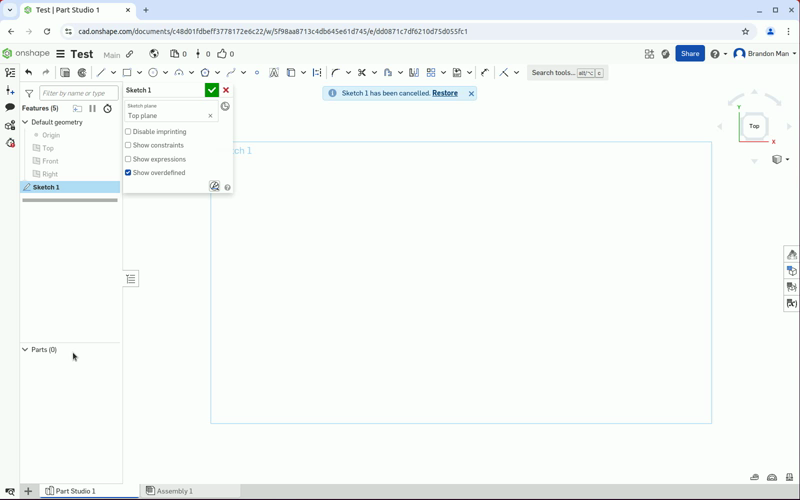
key(y)
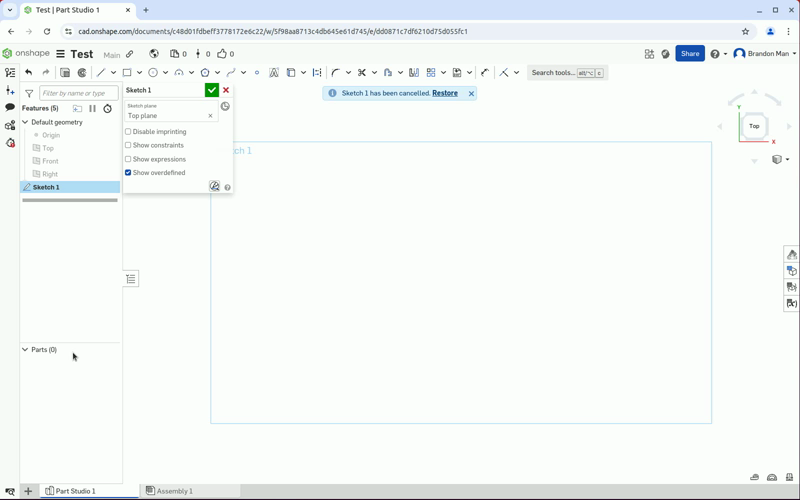
key(c)
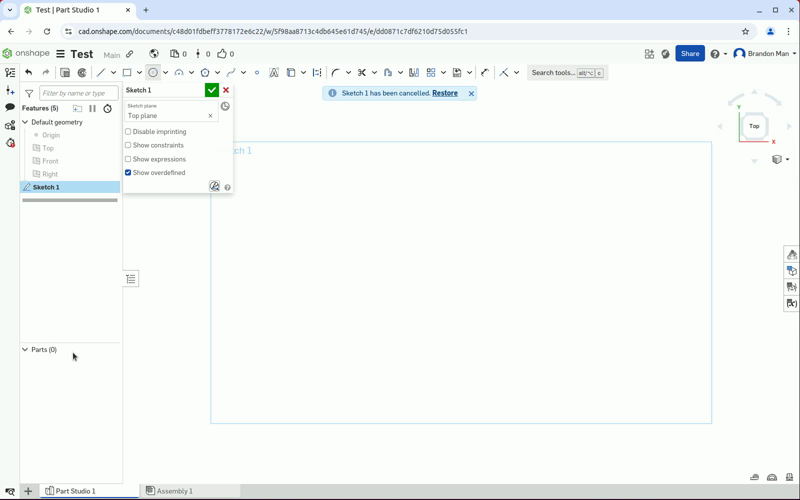
key_down(shift)
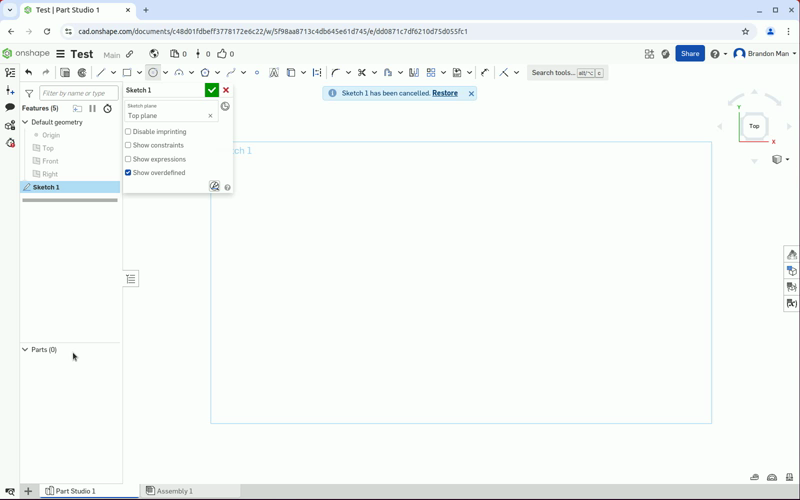
mouse_move(461, 282)
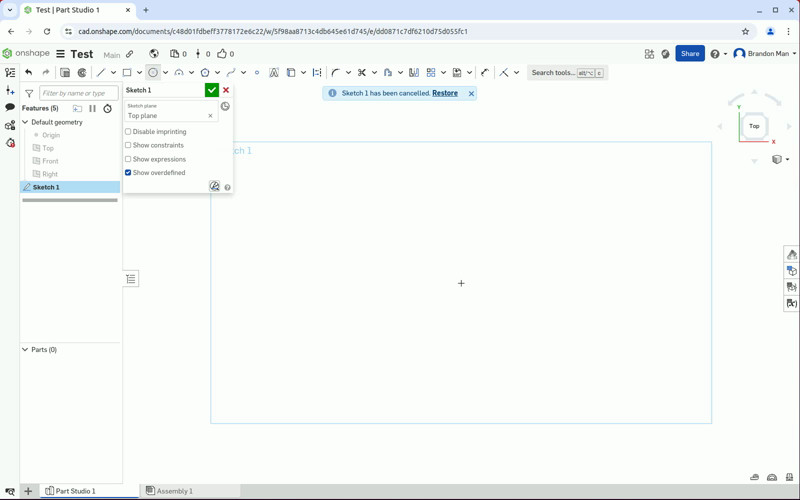
click(461, 282)
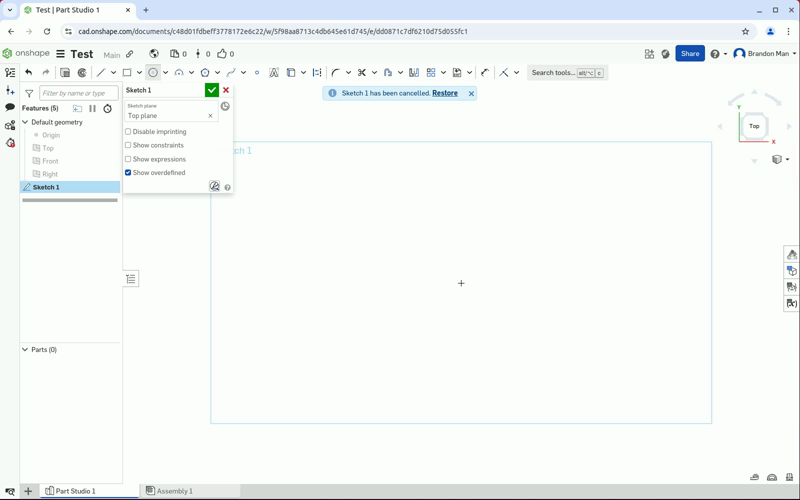
key_up(shift)
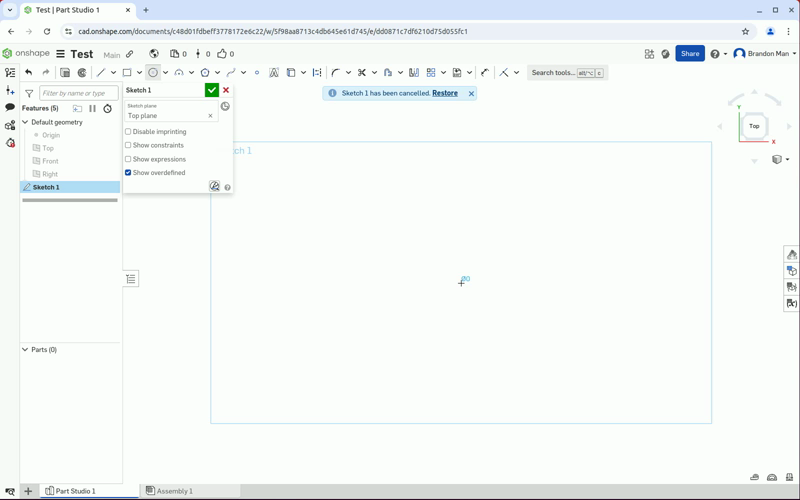
mouse_move(514, 282)
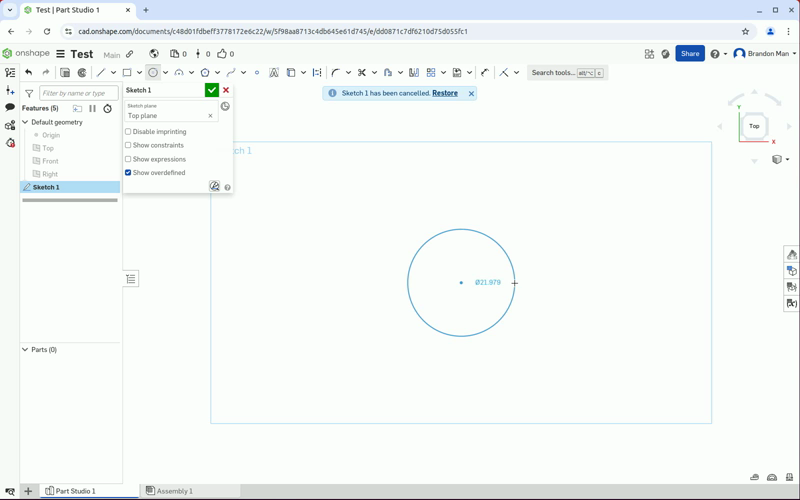
click(514, 282)
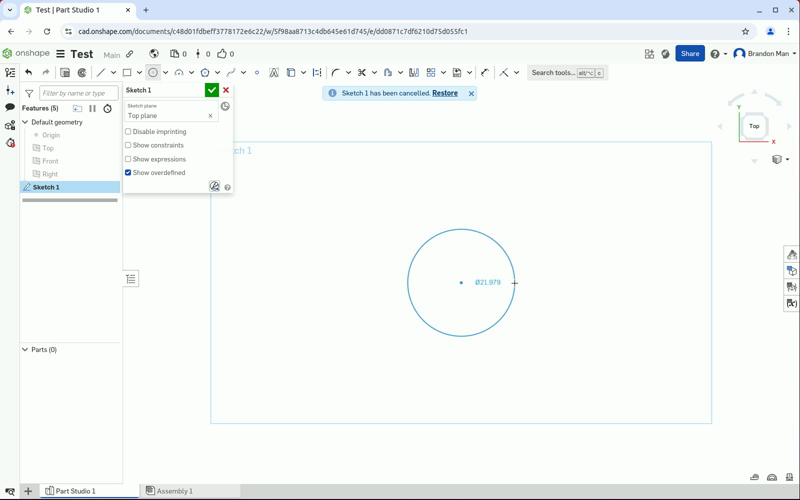
key(esc)
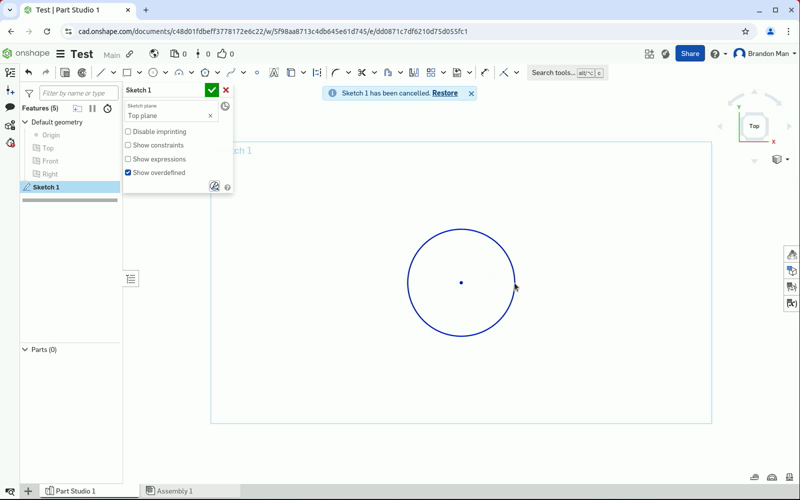
mouse_move(435, 249)
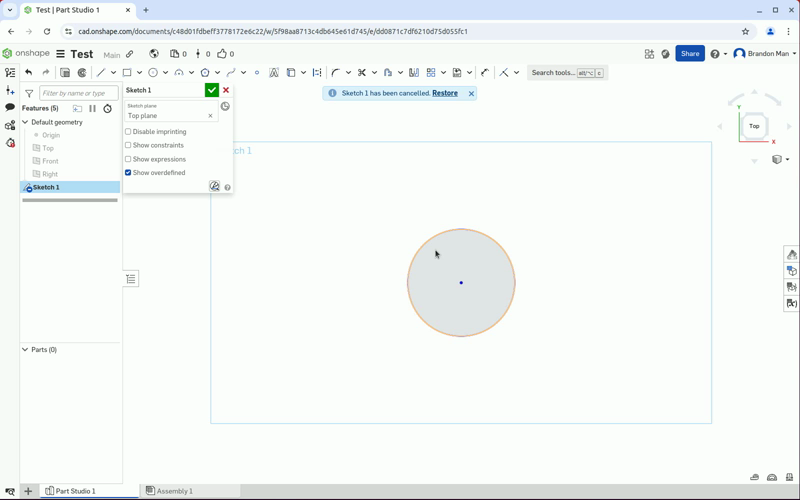
click(435, 249)
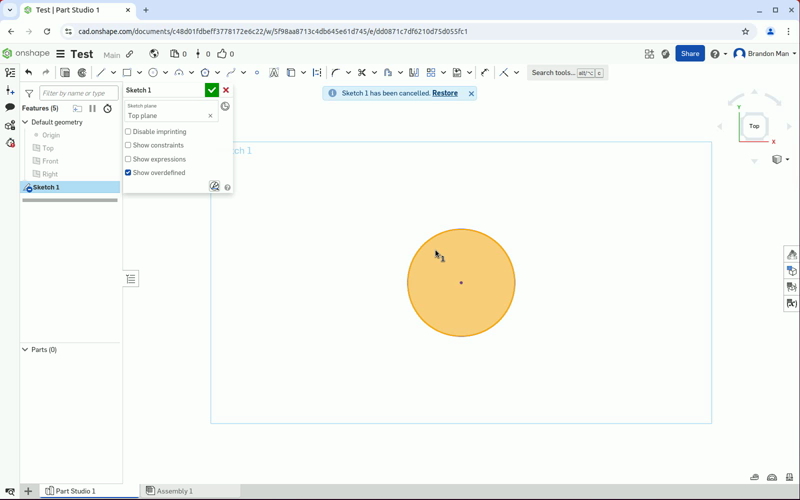
mouse_move(73, 352)
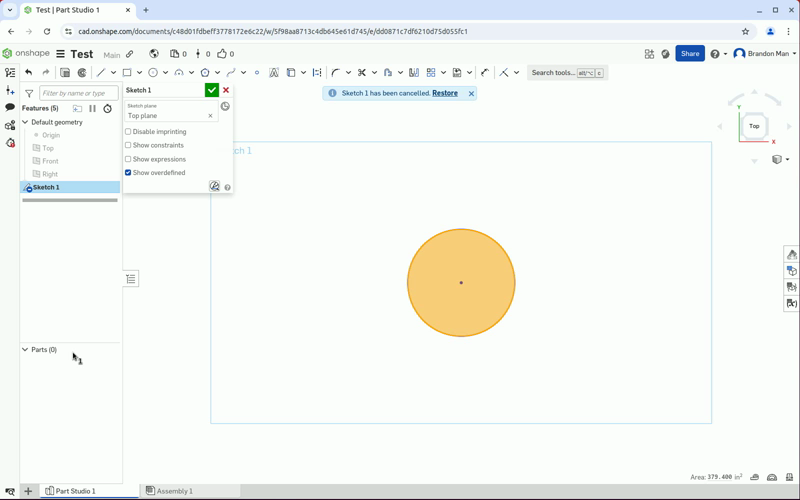
key(shift+y)
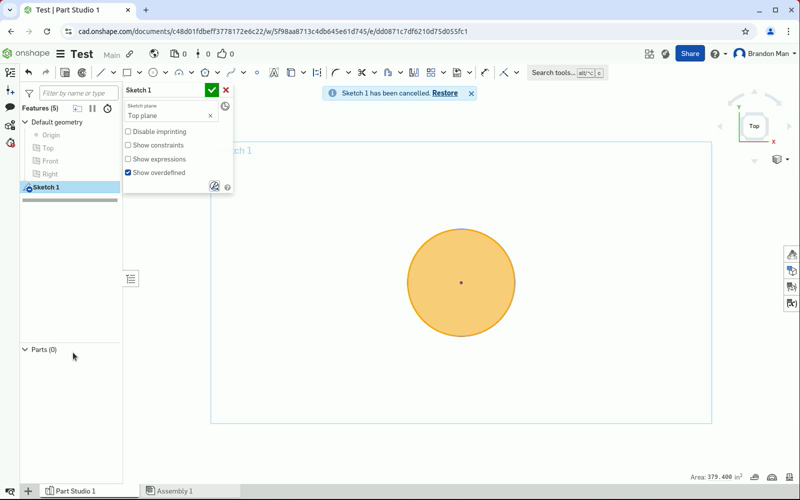
key(shift+e)
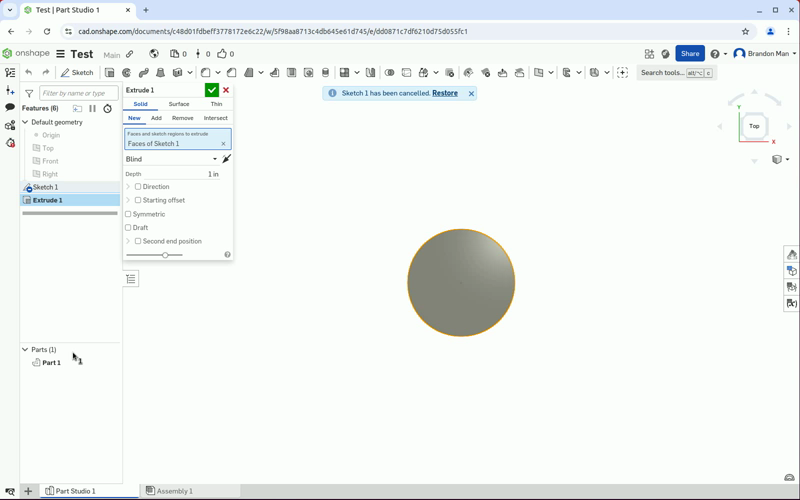
mouse_move(143, 106)
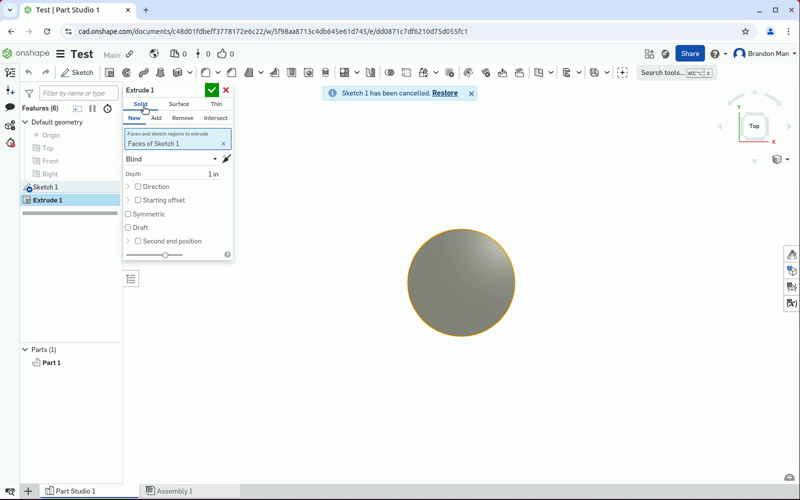
click(143, 106)
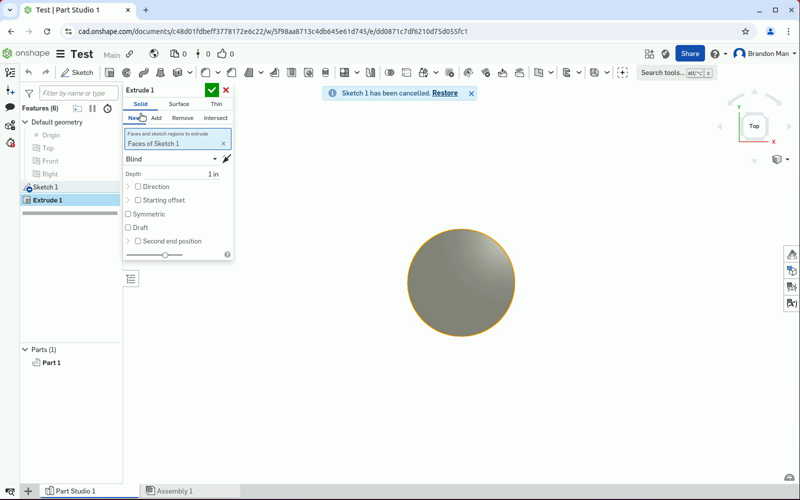
mouse_move(137, 120)
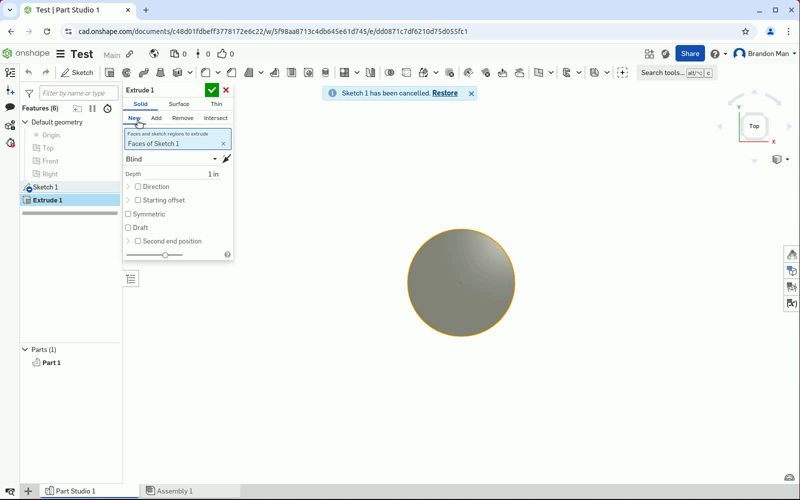
click(137, 120)
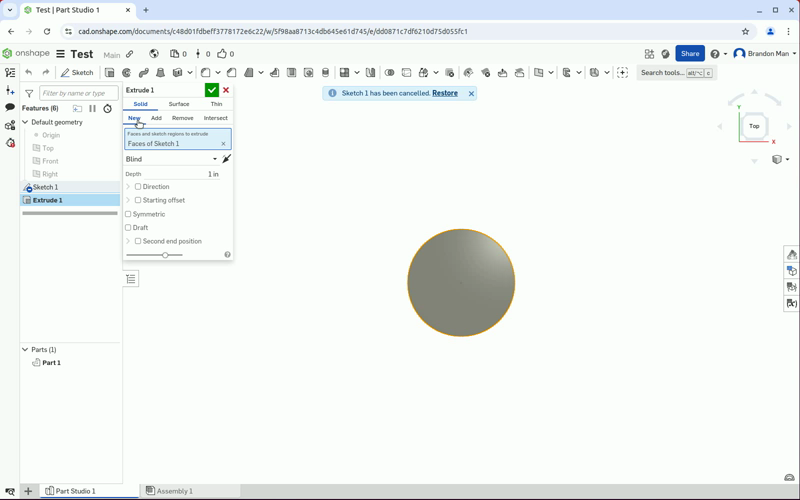
key(tab, 4)
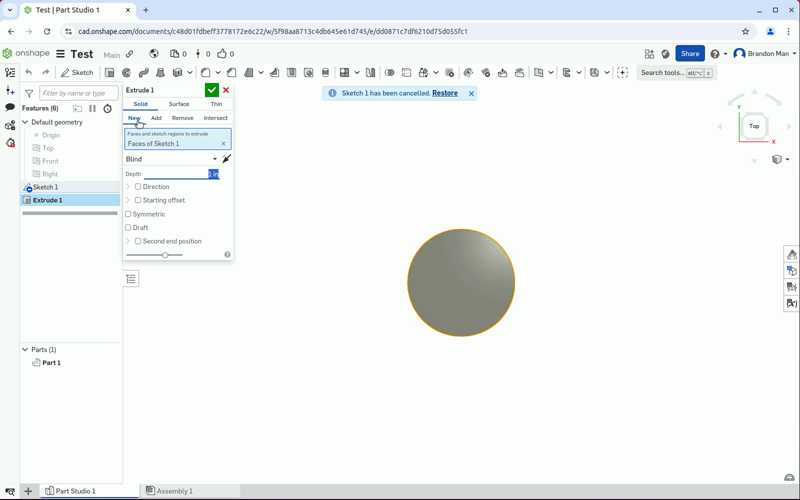
text(2.166)
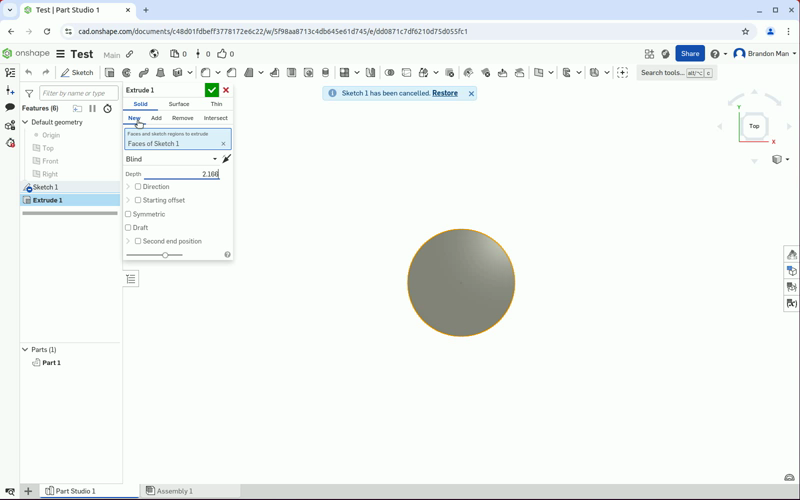
key(enter)
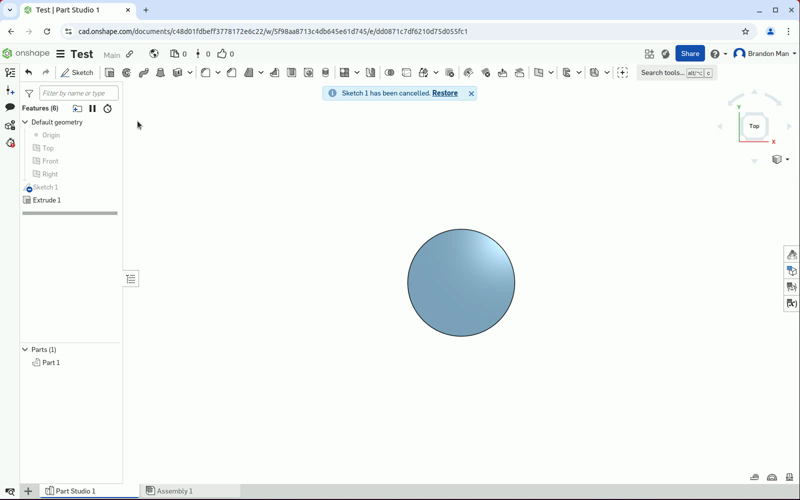
key(shift+h)
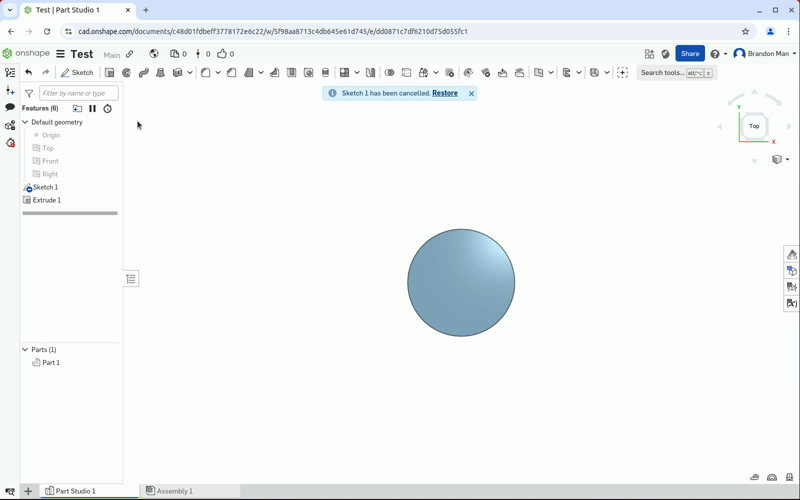
key(shift+h)
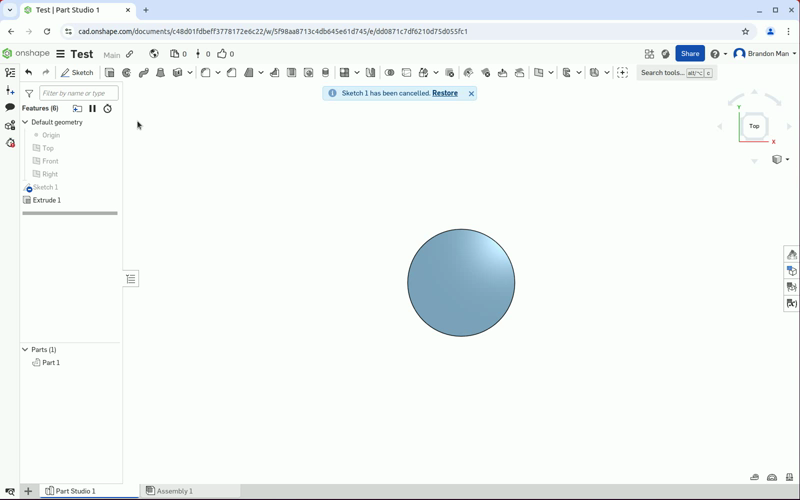
mouse_move(73, 189)
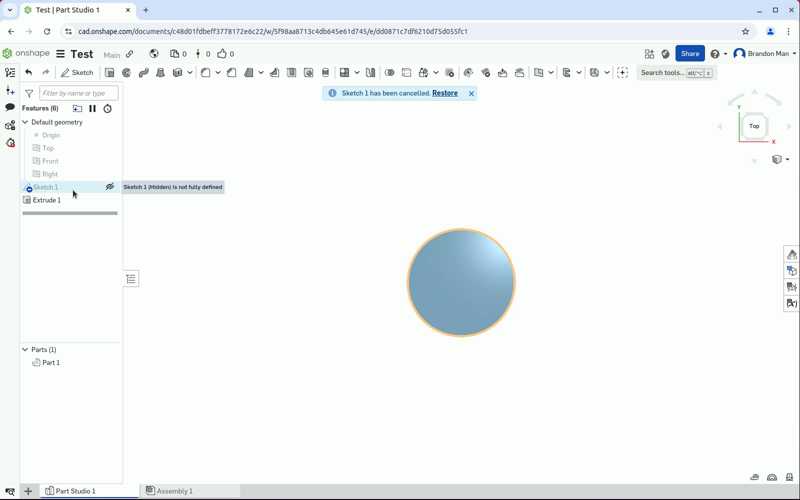
click(73, 189)
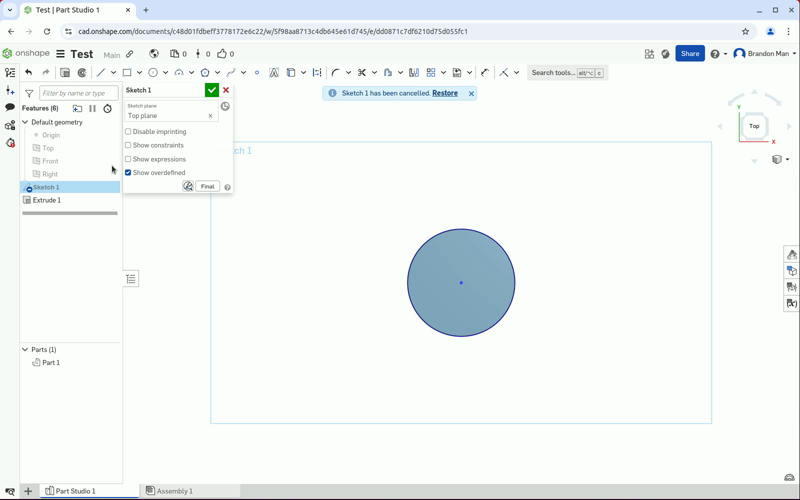
mouse_move(229, 92)
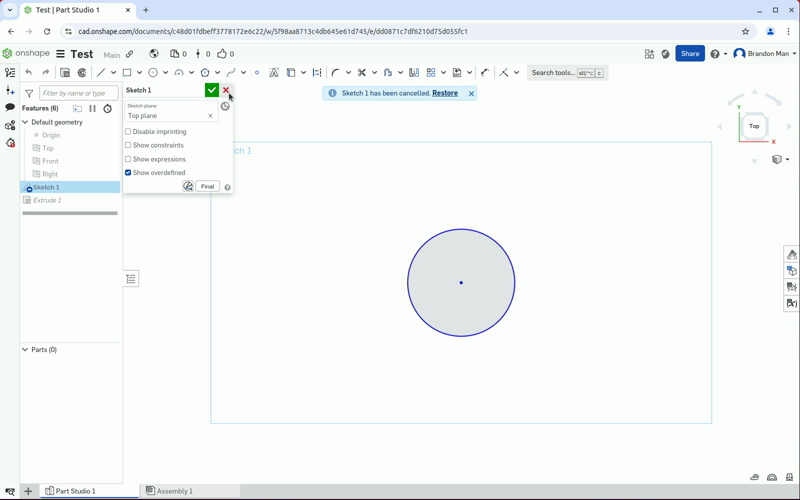
click(229, 92)
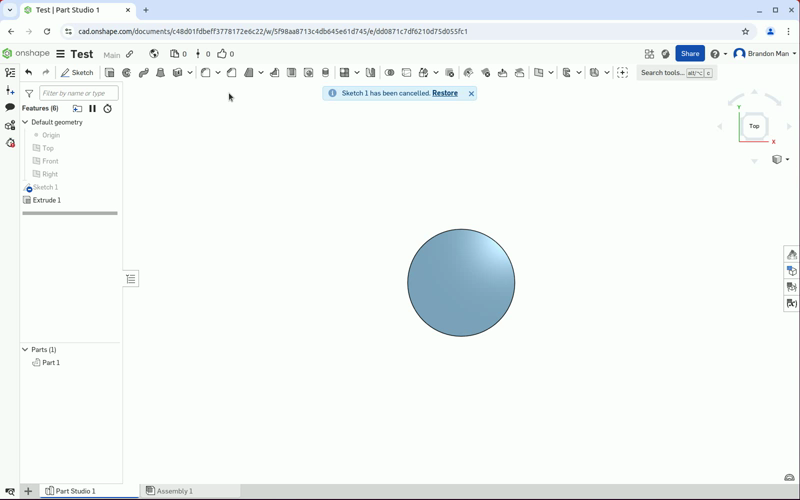
mouse_move(541, 75)
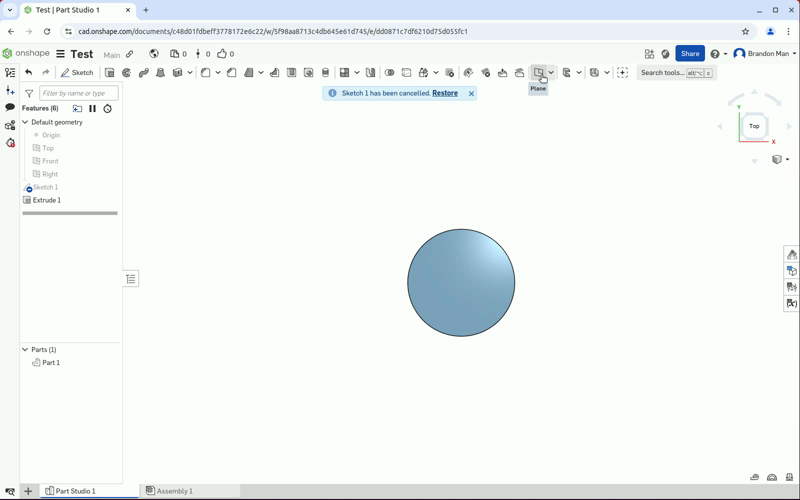
click(541, 75)
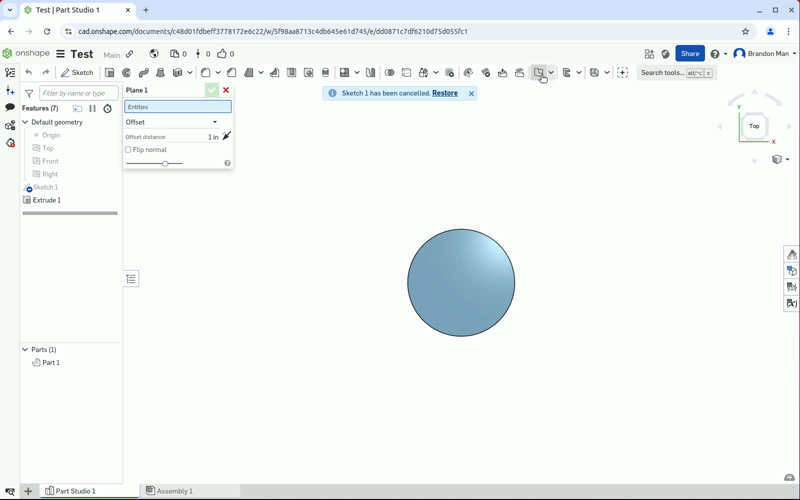
mouse_move(73, 150)
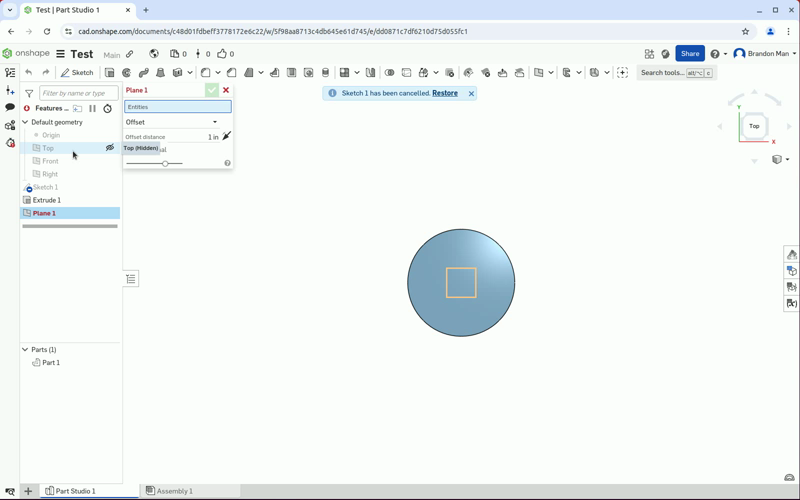
click(73, 150)
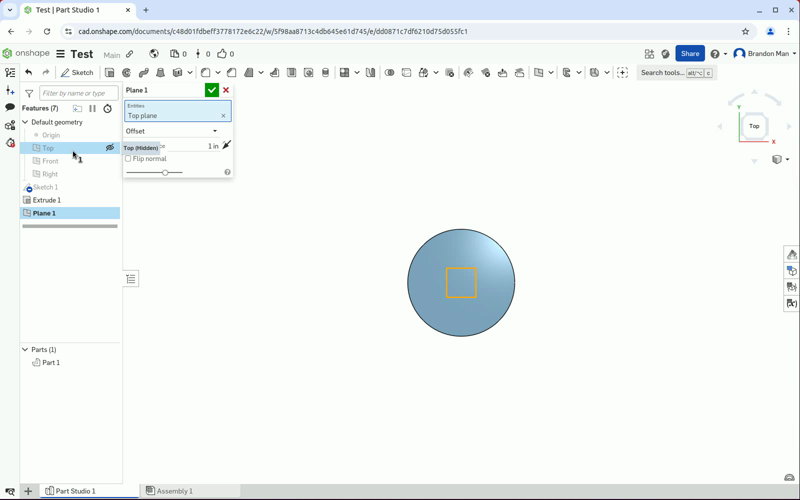
key(tab, 2)
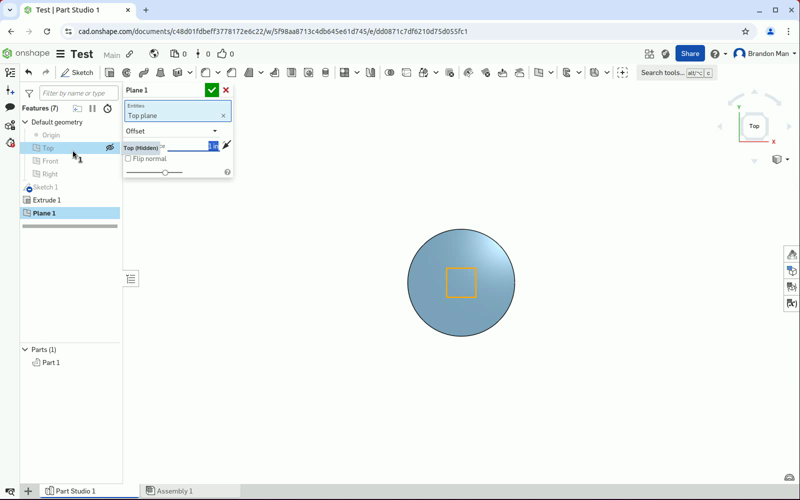
text(2.157)
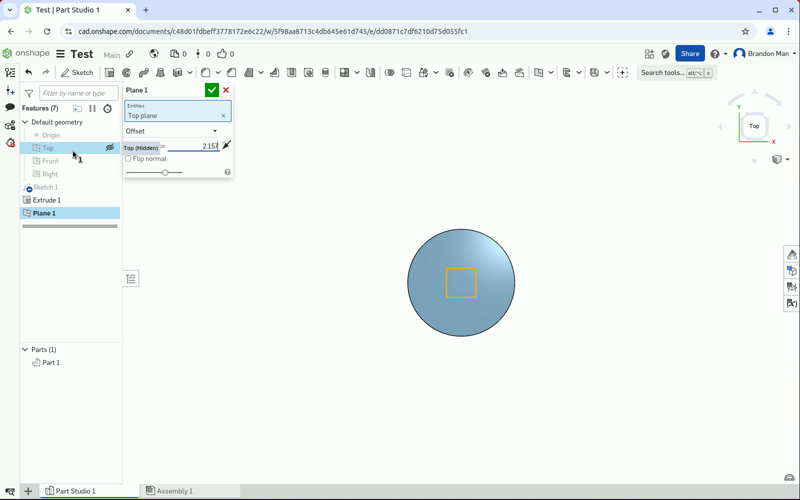
key(enter, 2)
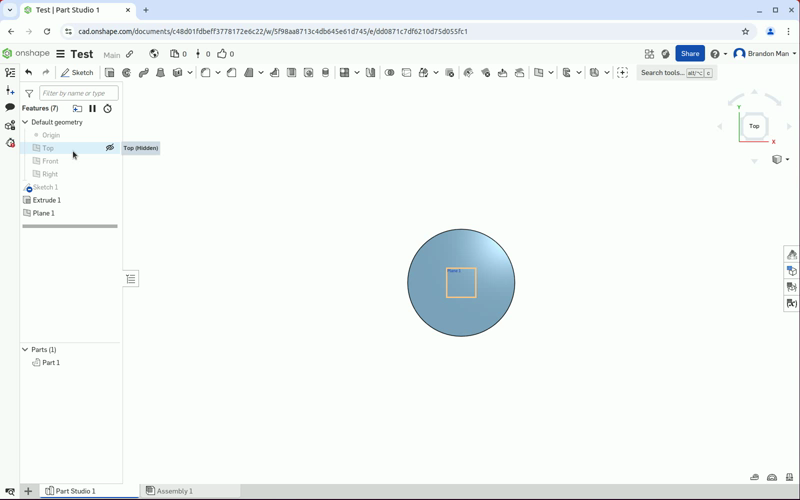
key(shift+s)
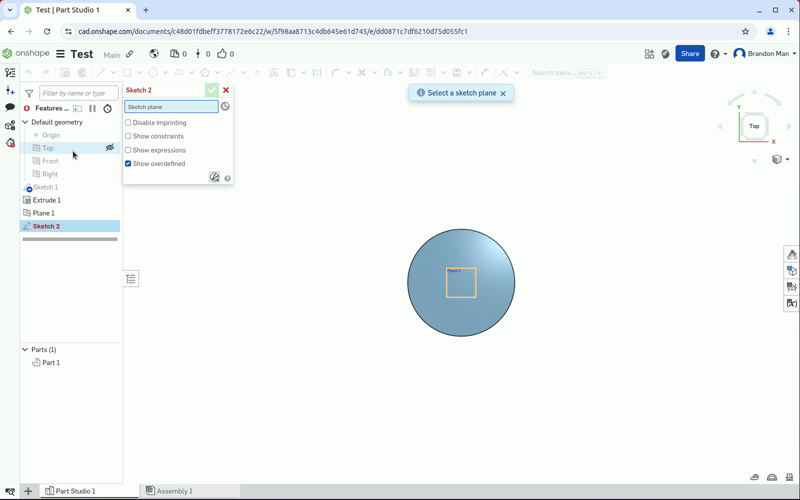
mouse_move(73, 215)
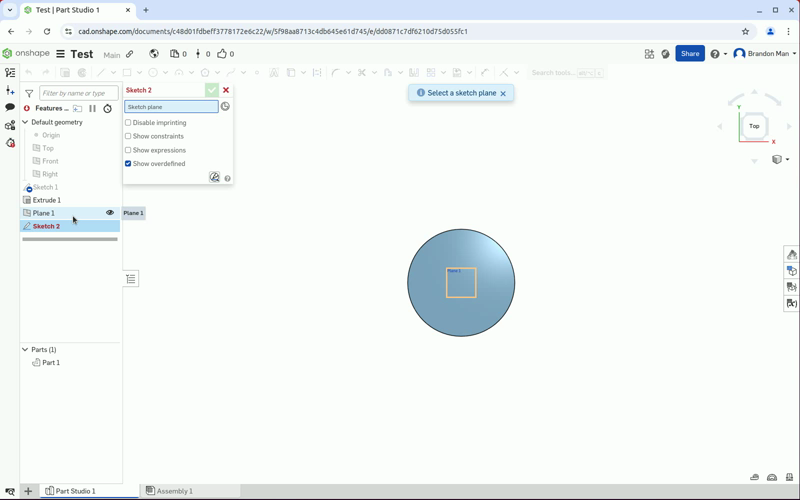
click(73, 215)
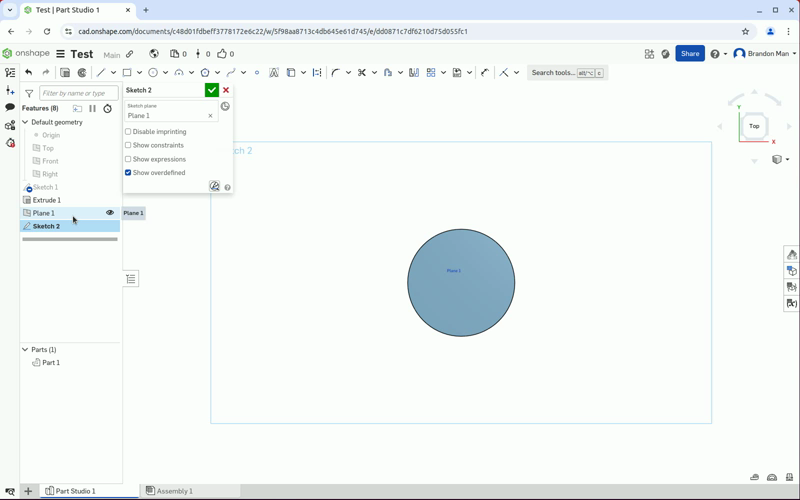
mouse_move(73, 352)
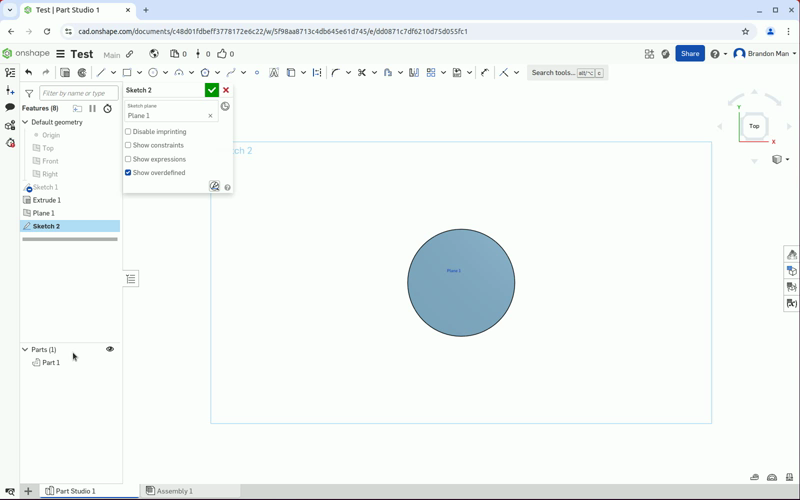
key(y)
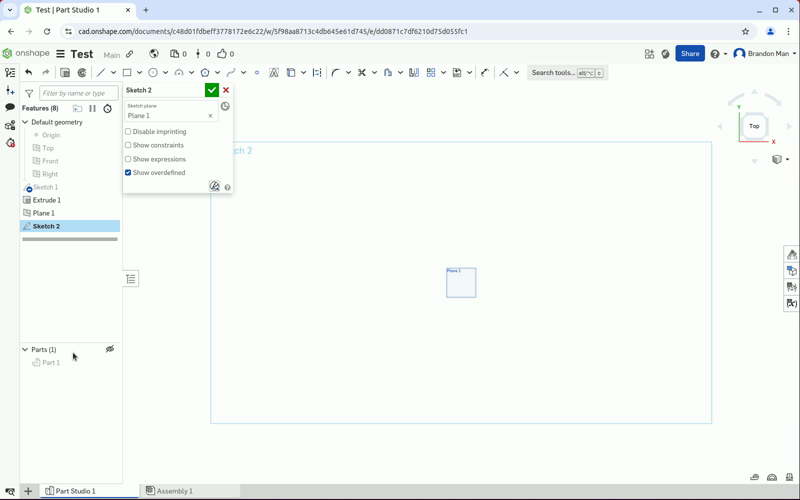
key(l)
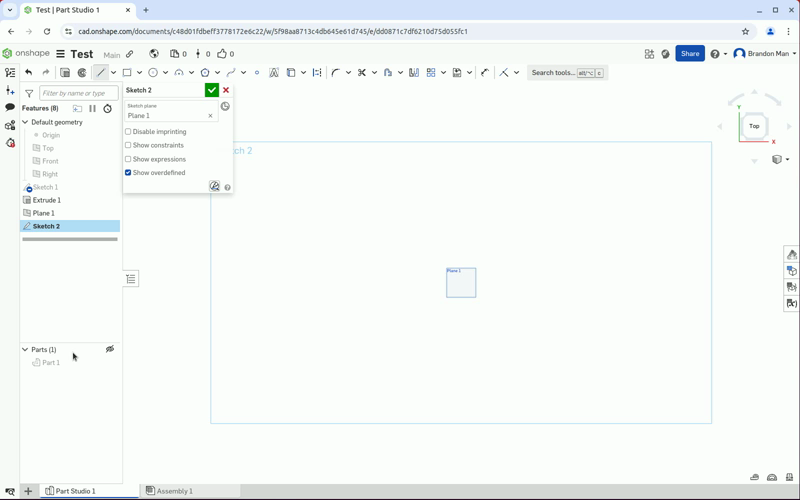
key_down(shift)
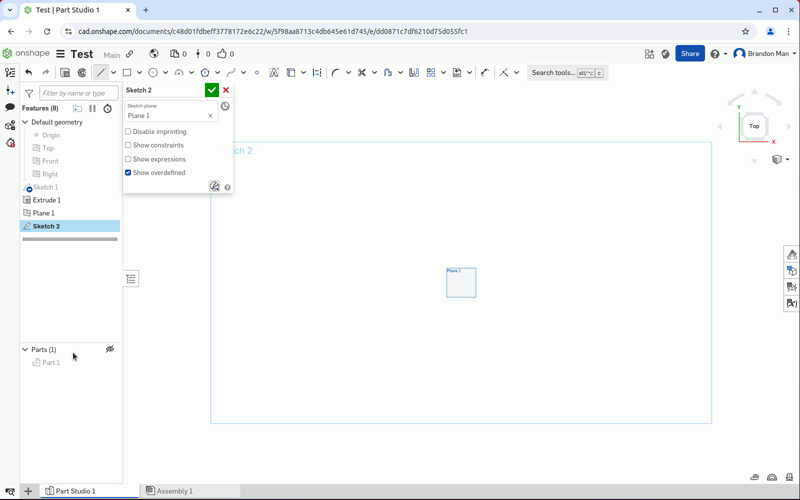
mouse_move(423, 295)
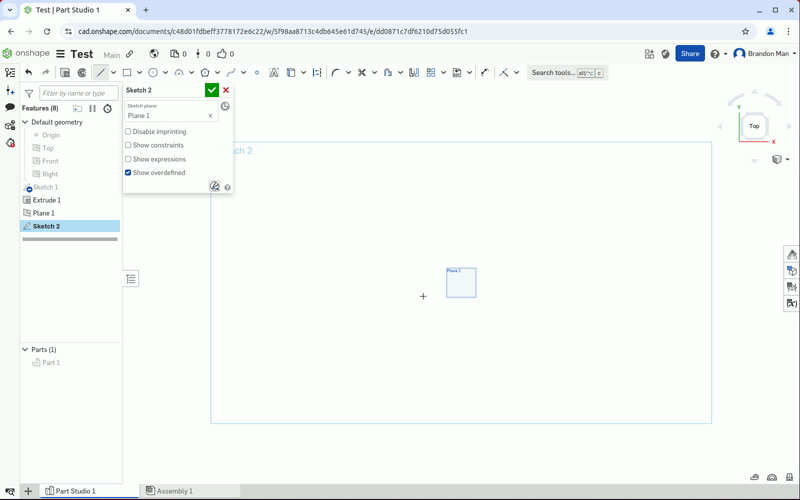
click(423, 295)
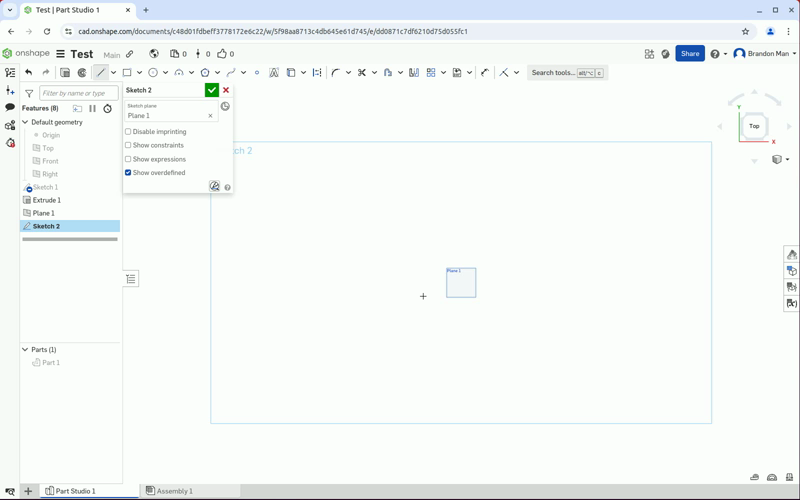
key_up(shift)
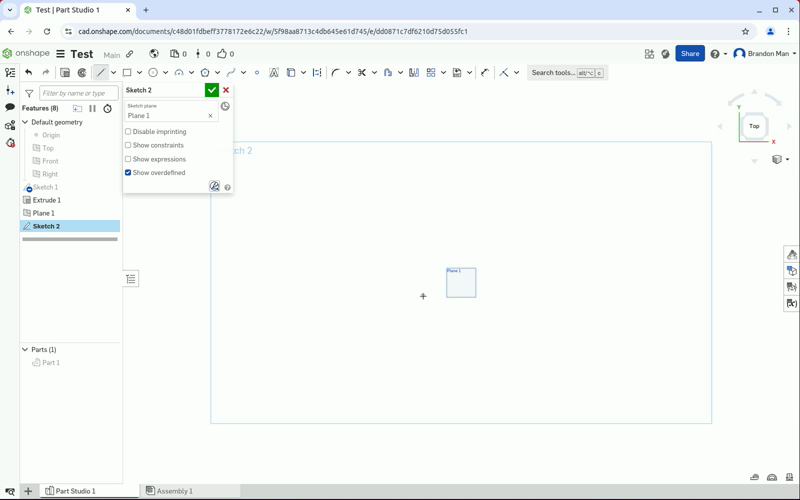
key_down(shift)
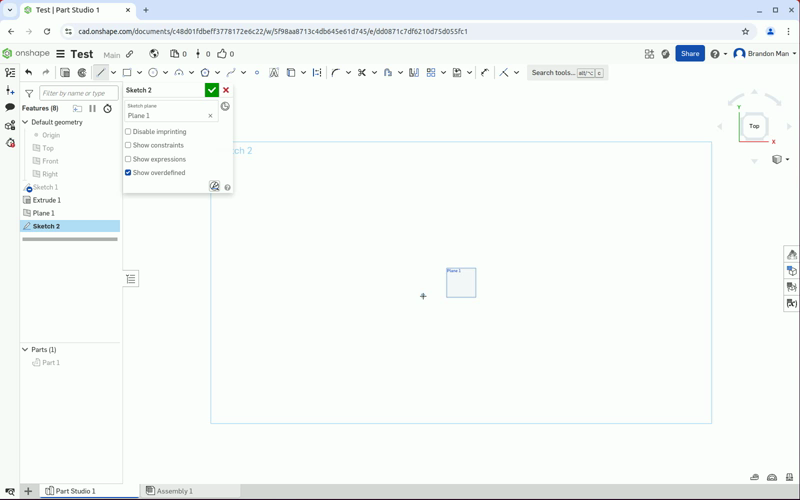
mouse_move(453, 295)
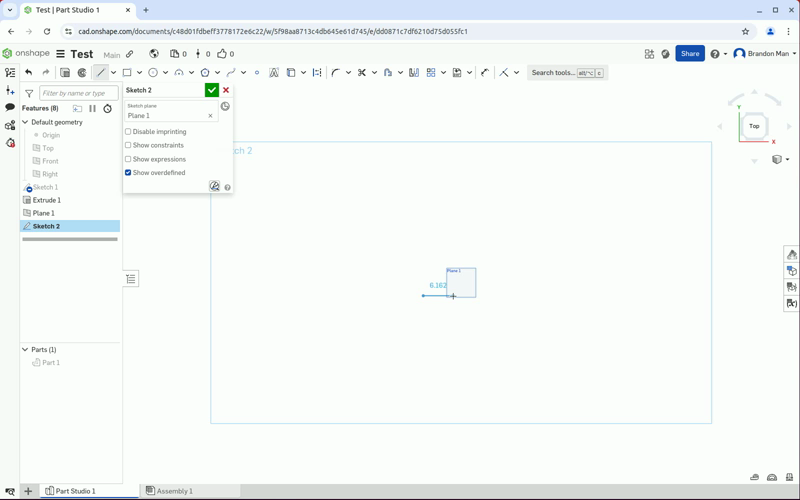
mouse_move(433, 295)
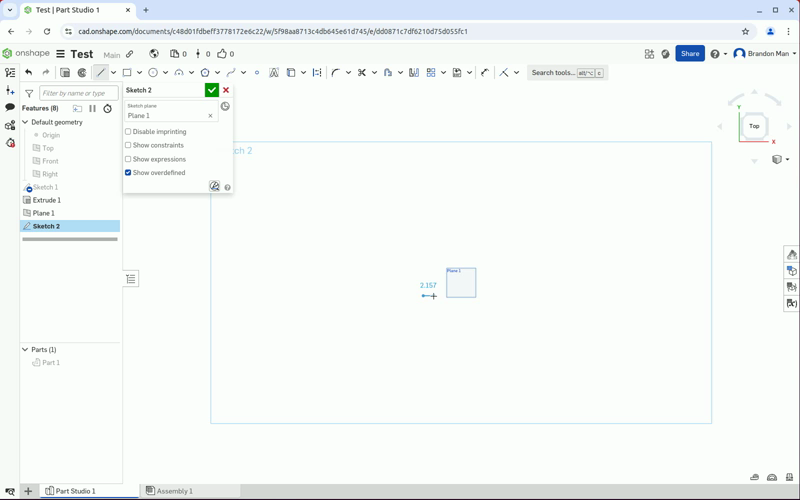
click(433, 295)
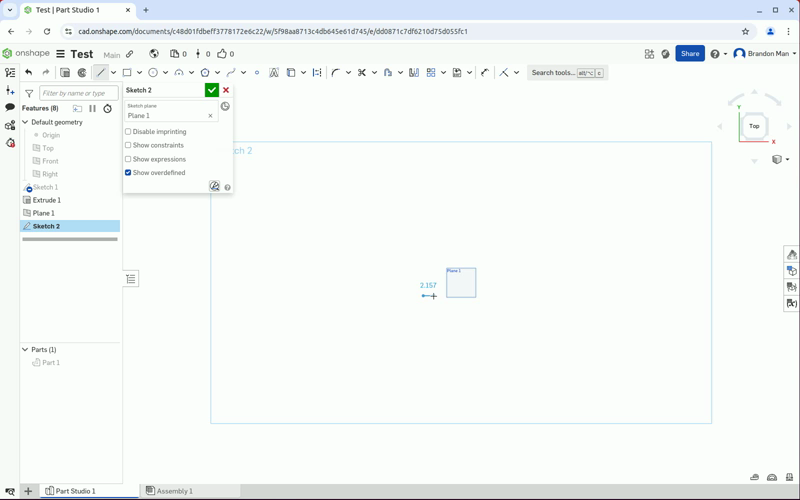
key_up(shift)
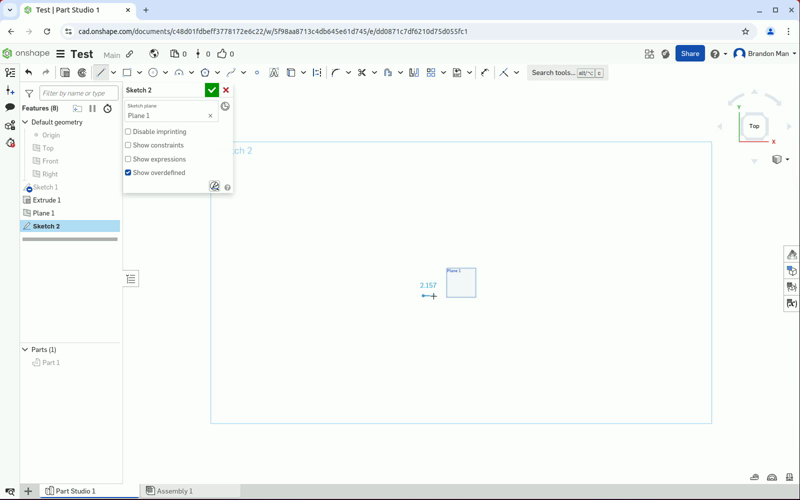
key_down(shift)
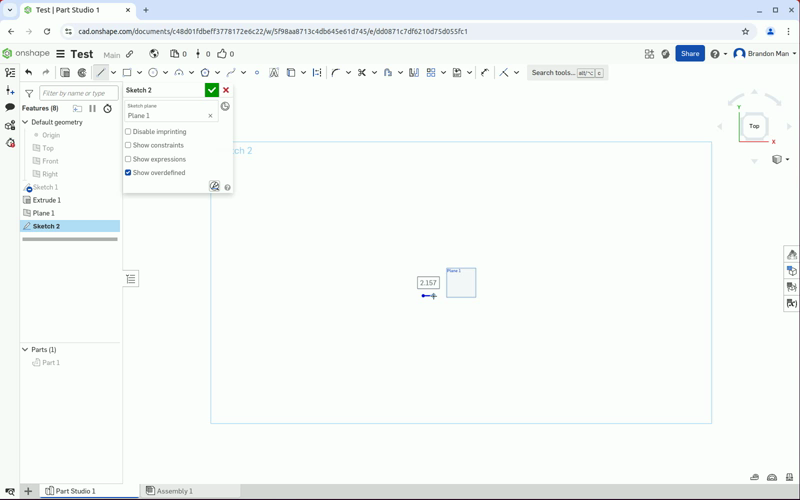
mouse_move(463, 295)
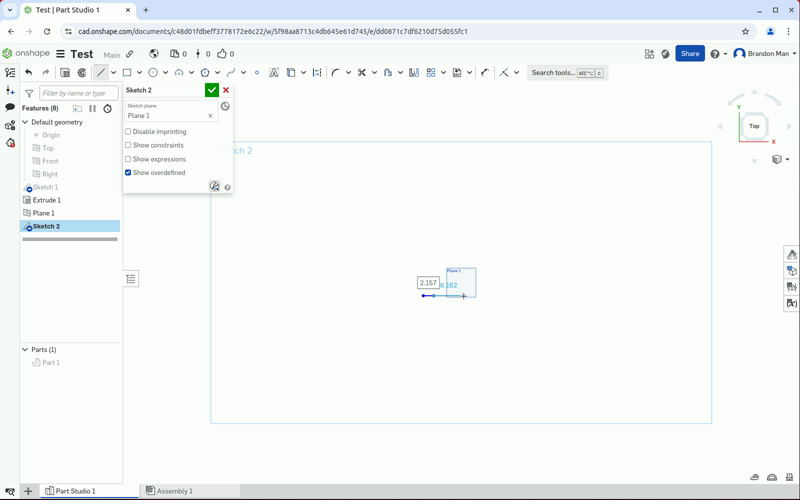
mouse_move(433, 269)
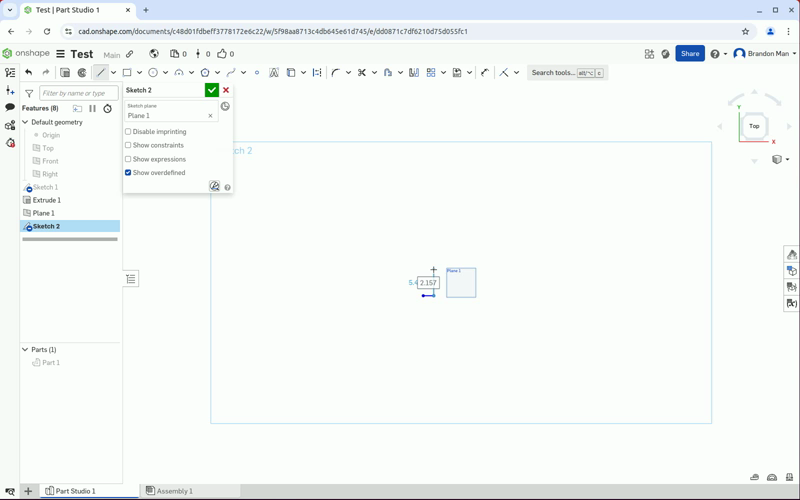
click(433, 269)
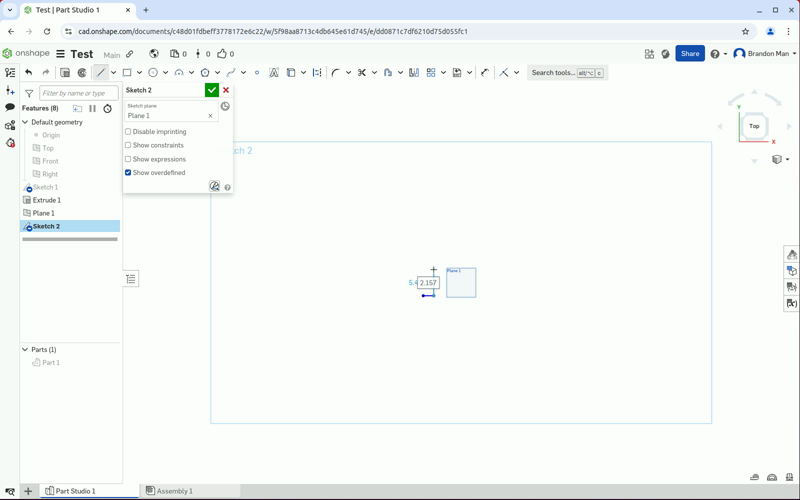
key_up(shift)
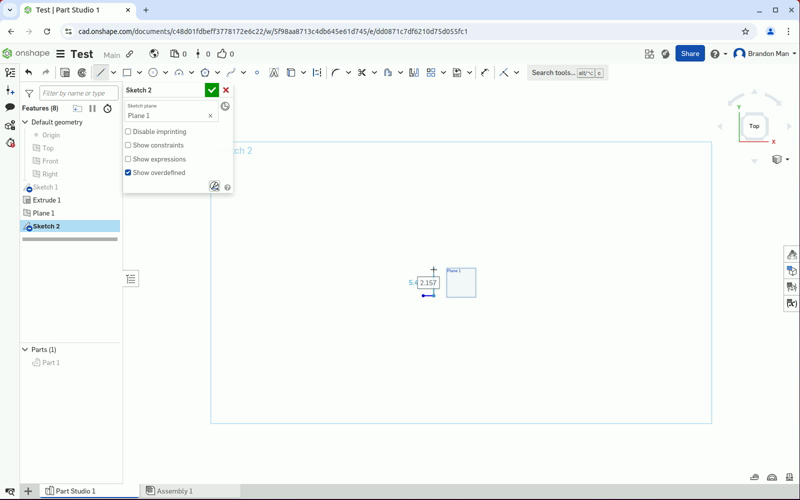
key_down(shift)
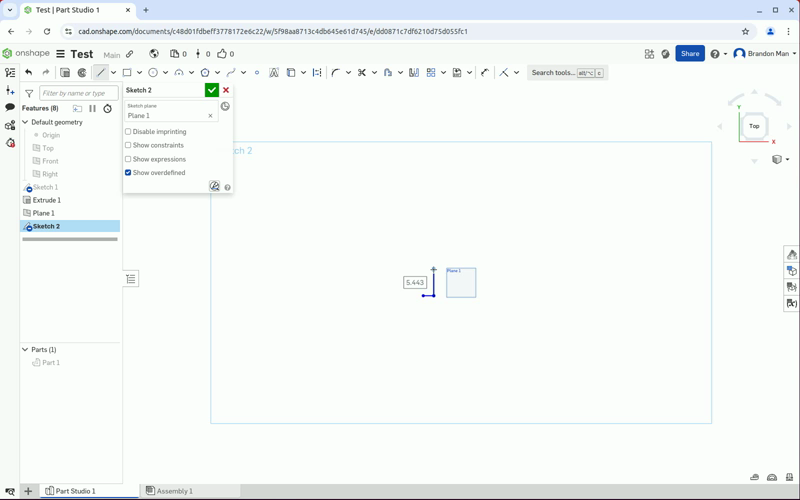
mouse_move(463, 269)
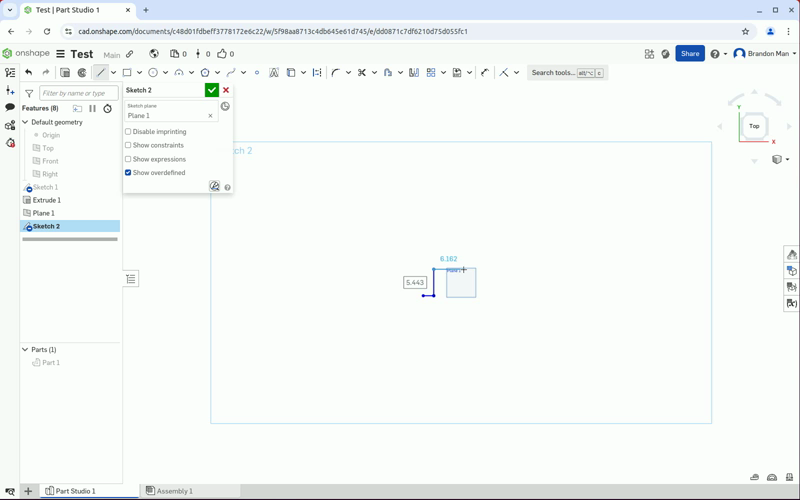
mouse_move(423, 269)
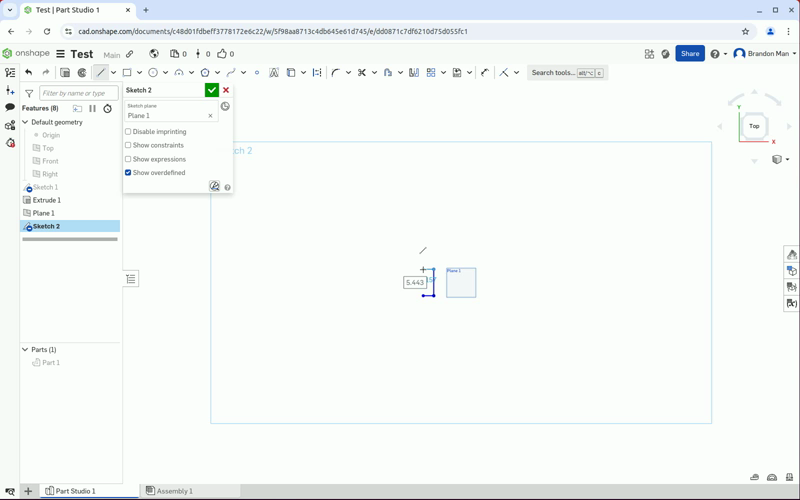
click(423, 269)
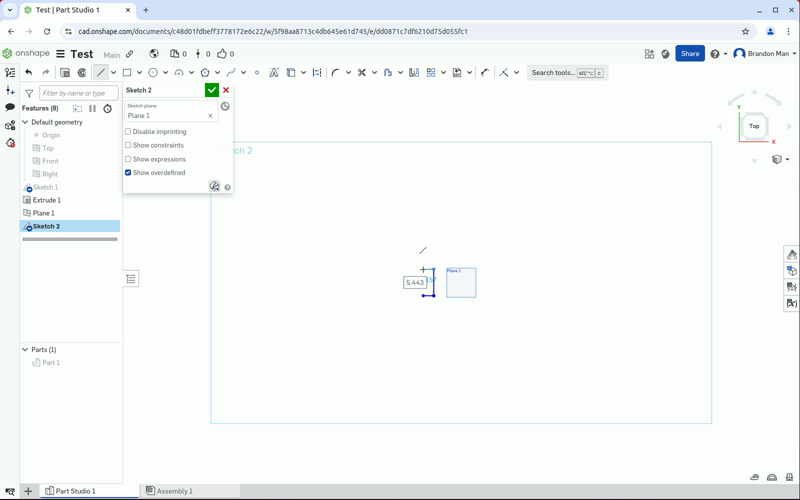
key_up(shift)
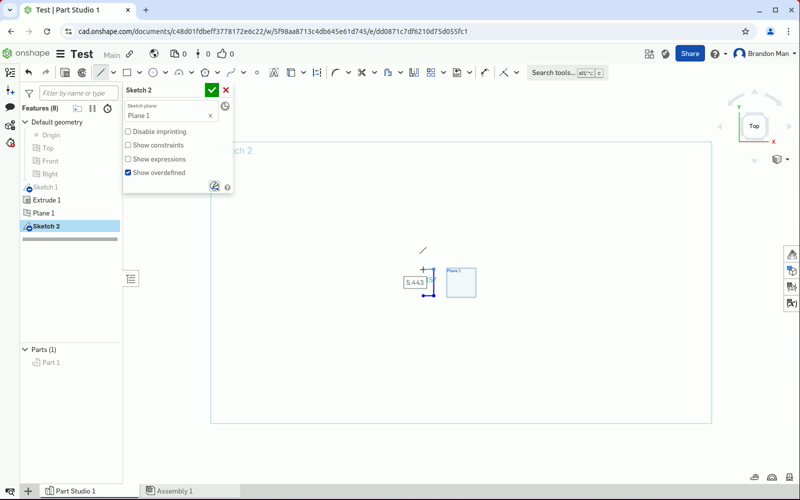
mouse_move(453, 269)
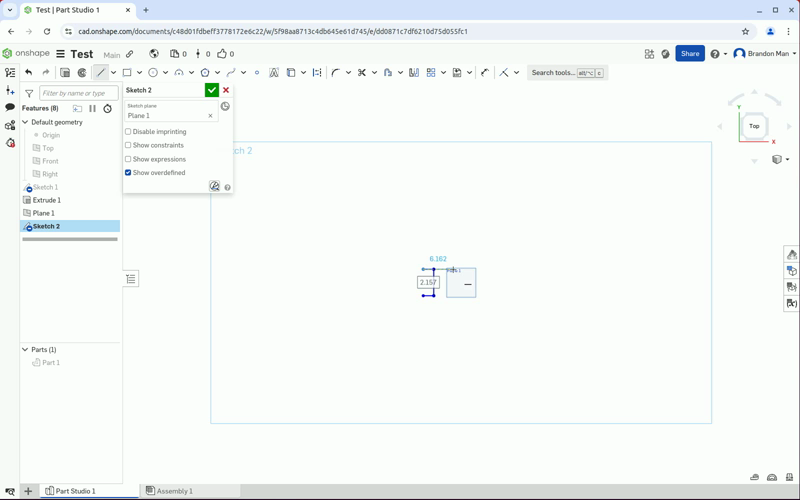
key_down(shift)
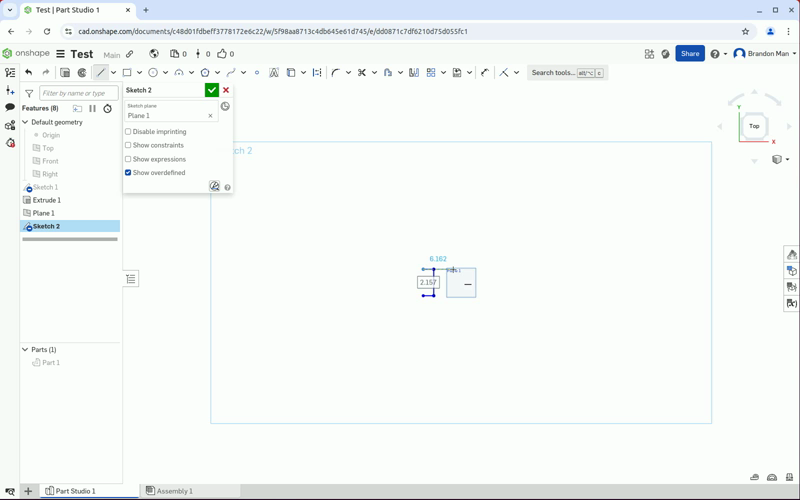
mouse_move(423, 295)
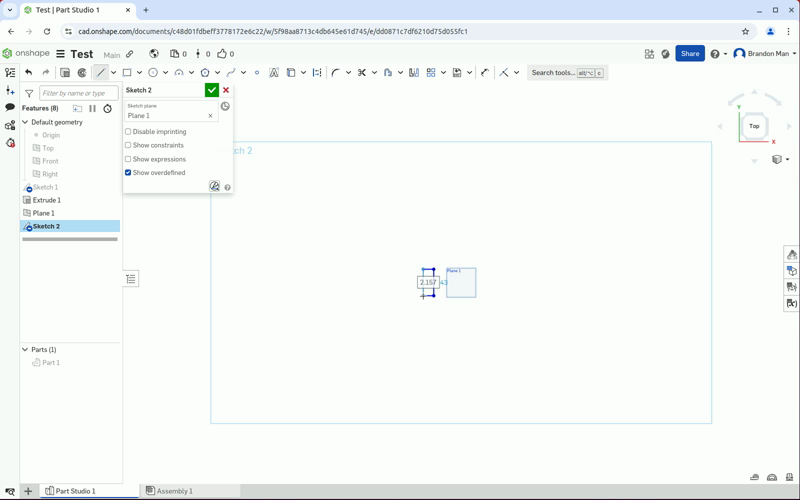
key_up(shift)
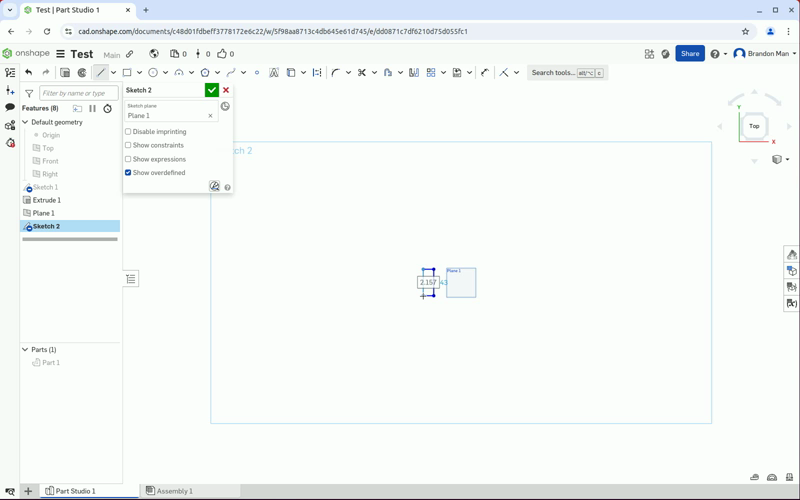
click(423, 295)
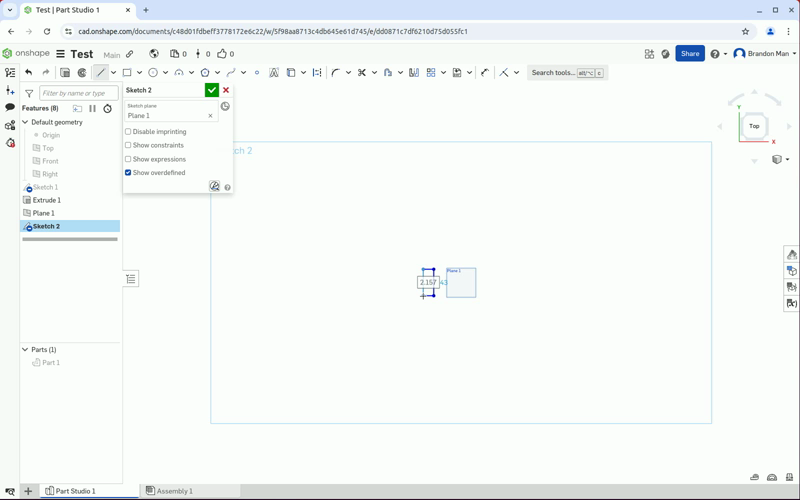
key(esc)
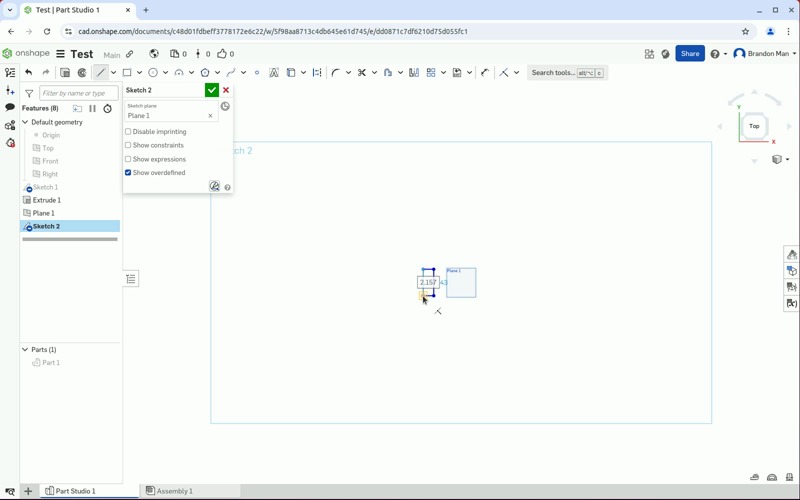
mouse_move(425, 283)
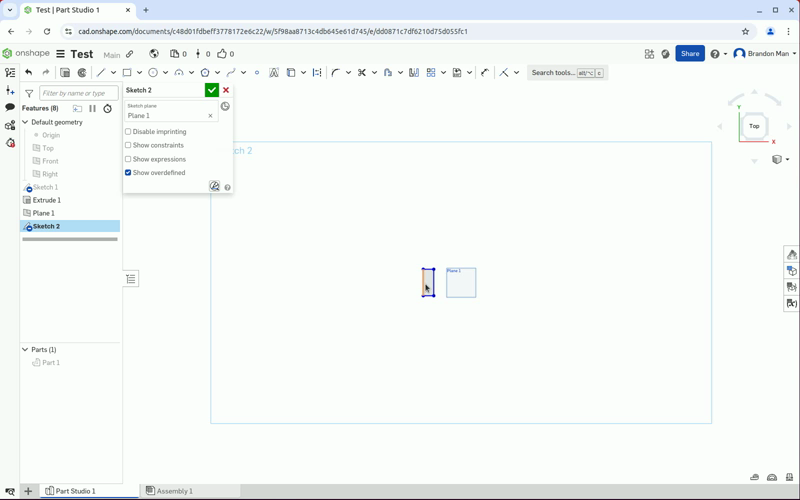
scroll(6)
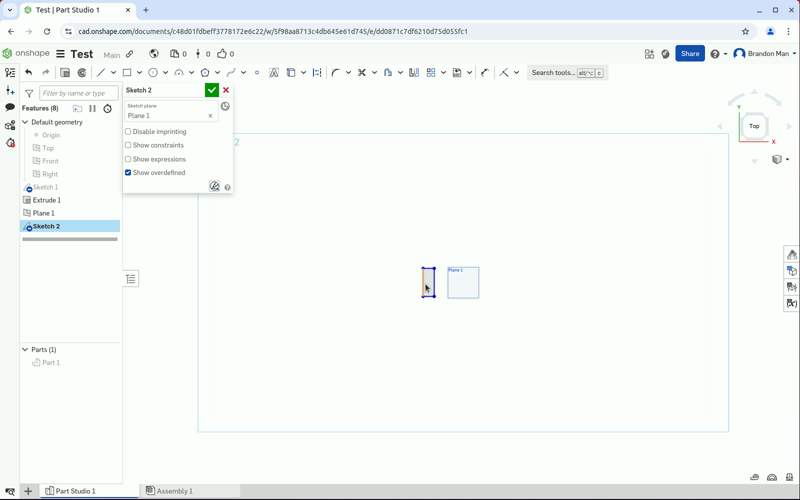
scroll(6)
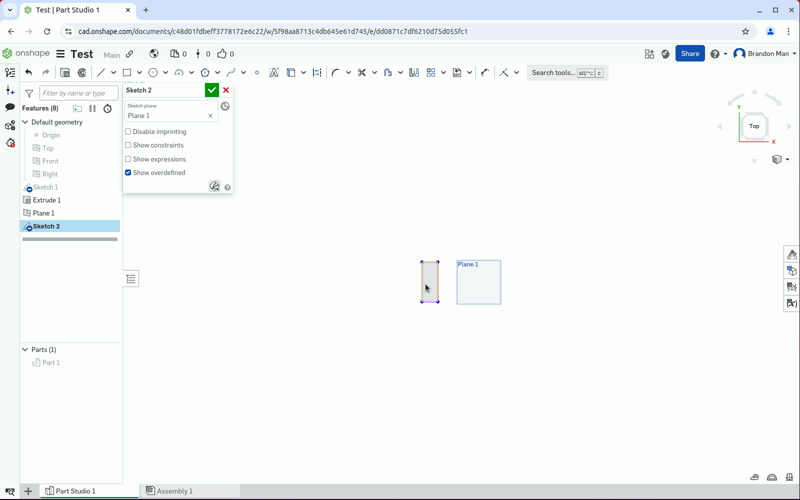
scroll(6)
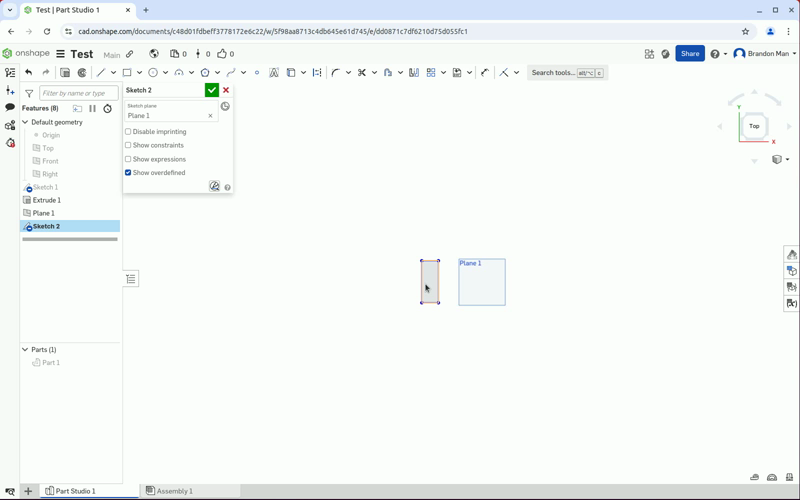
scroll(6)
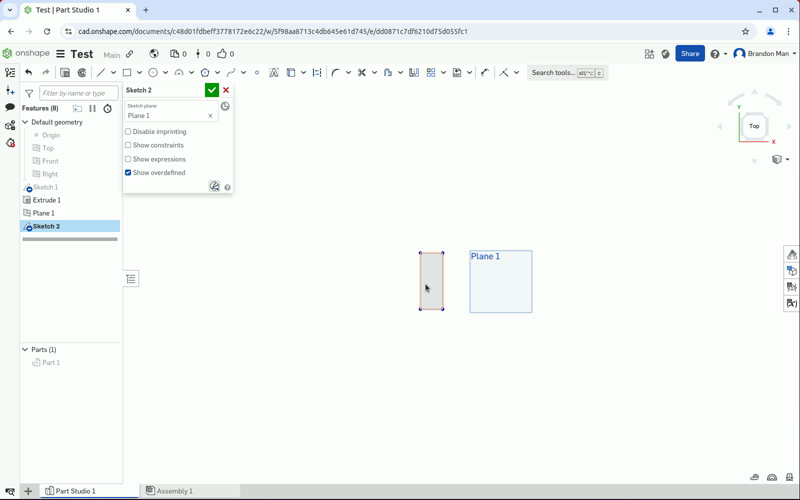
scroll(6)
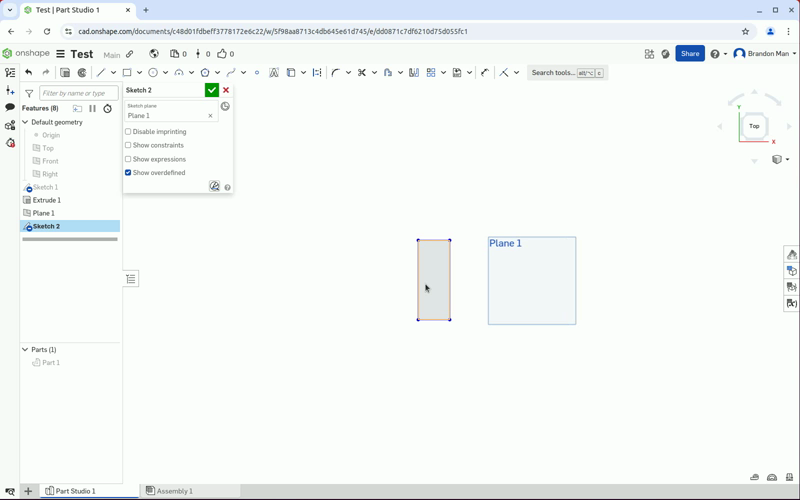
scroll(6)
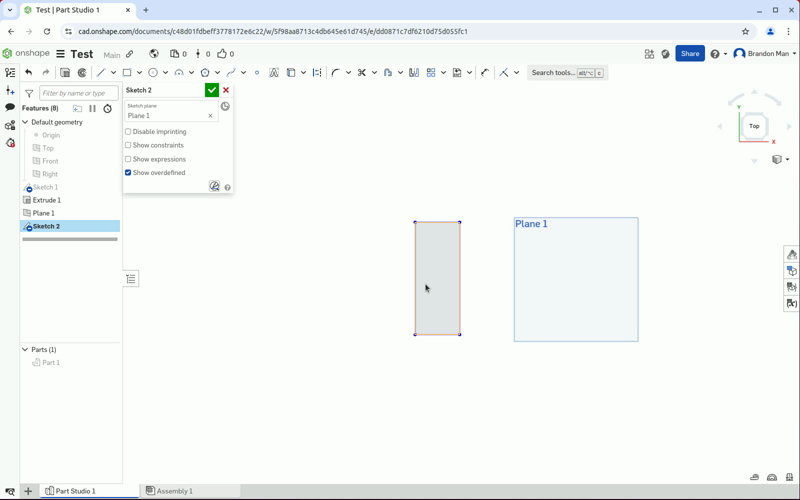
scroll(6)
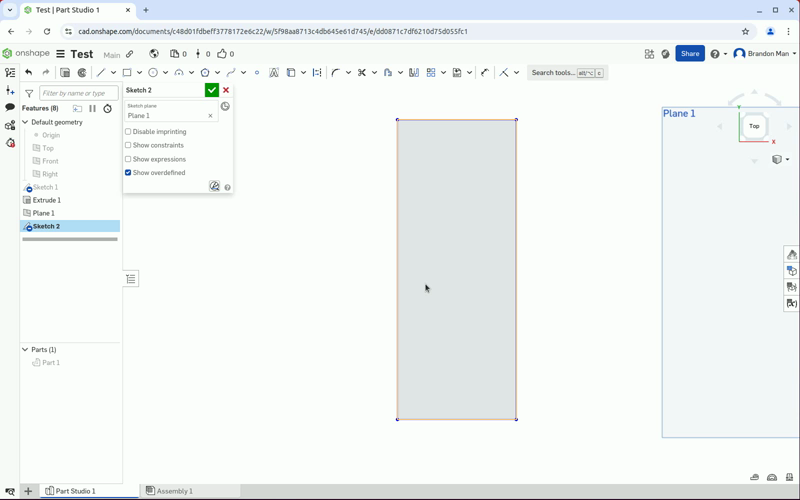
click(425, 283)
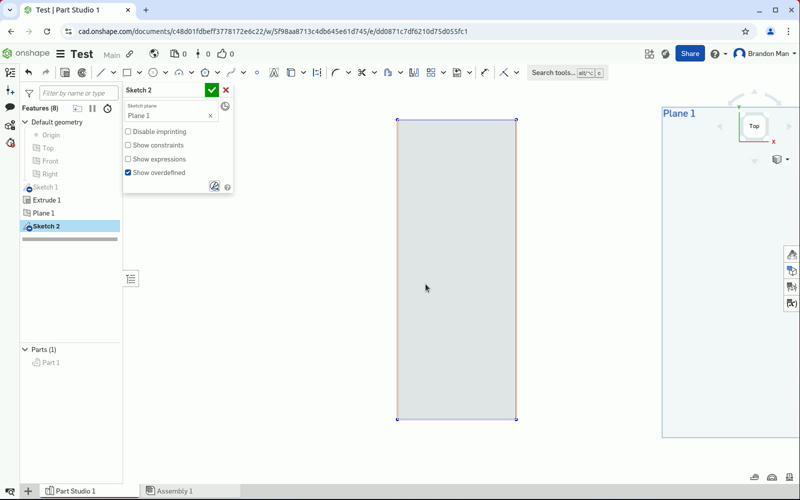
scroll(-6)
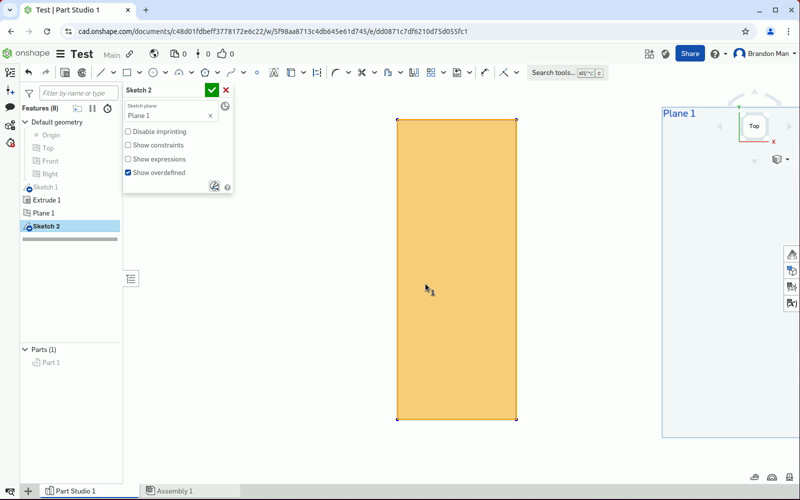
scroll(-6)
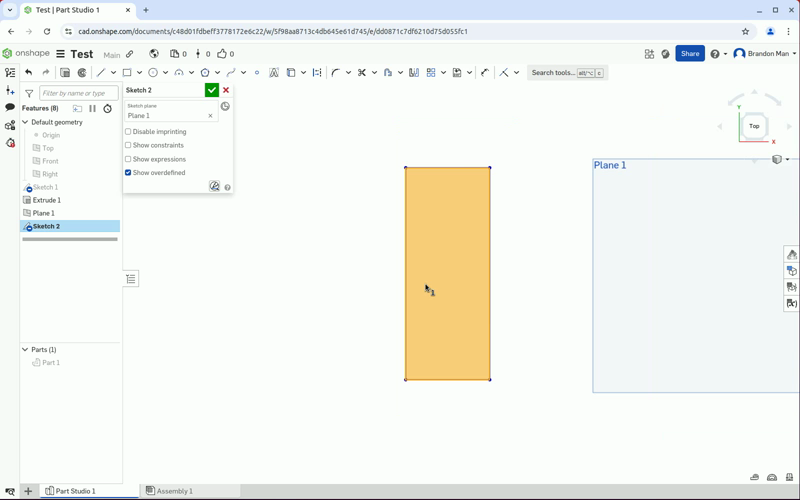
scroll(-6)
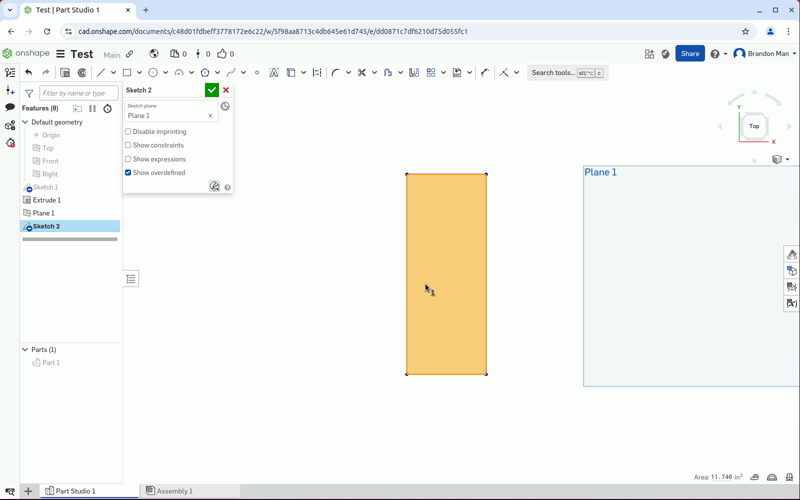
scroll(-6)
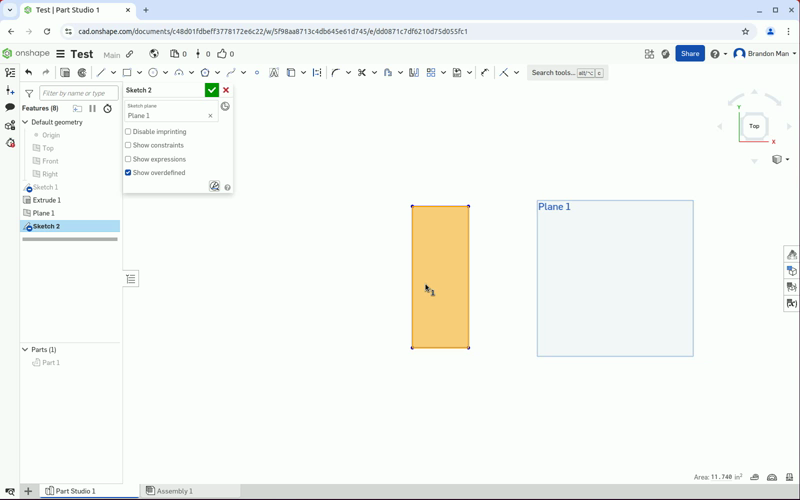
scroll(-6)
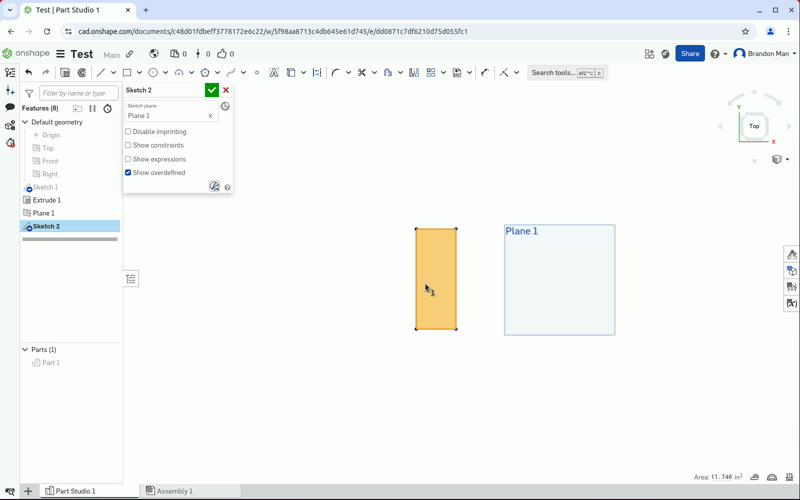
scroll(-6)
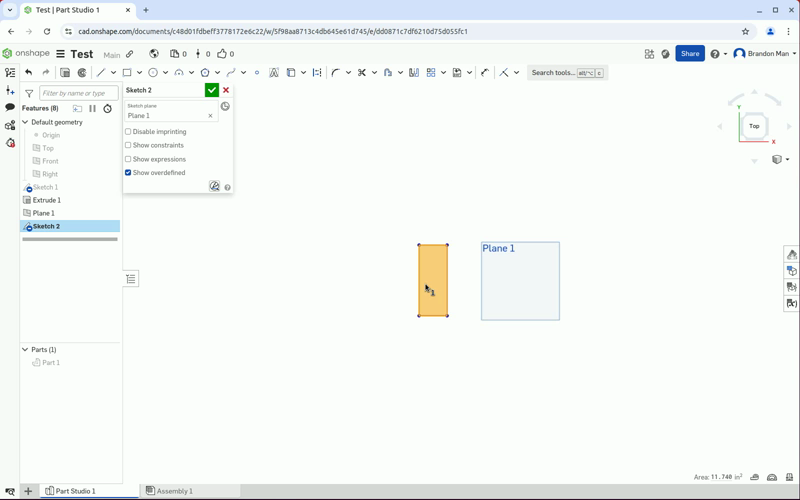
scroll(-6)
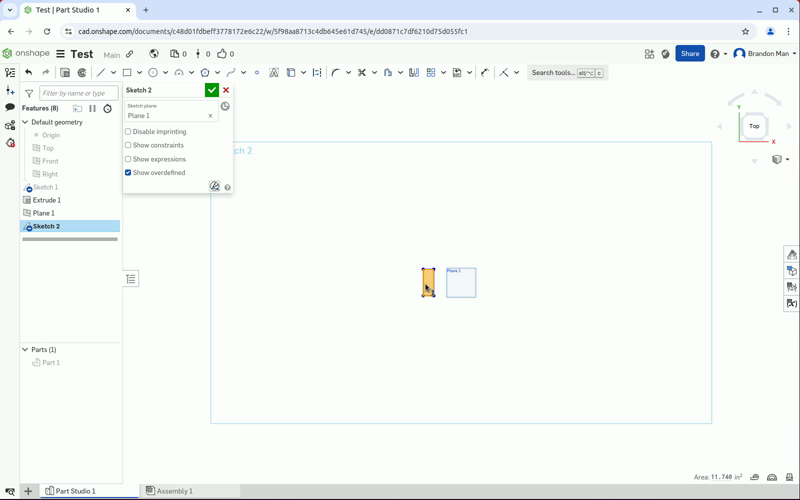
mouse_move(73, 352)
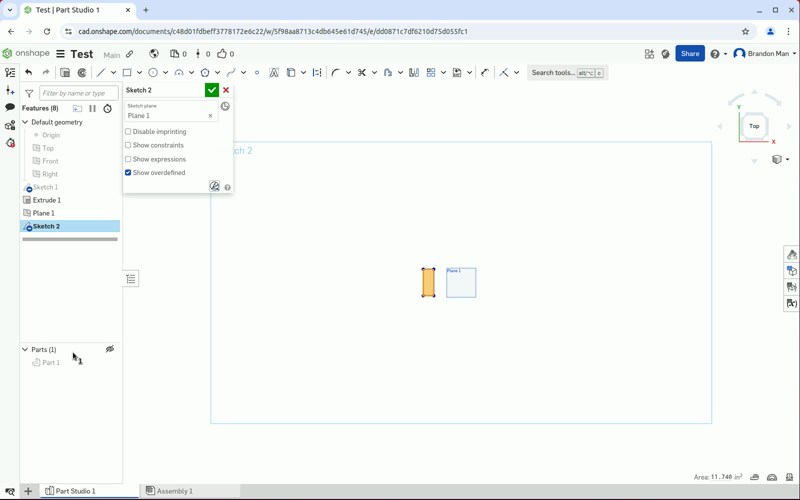
key(shift+y)
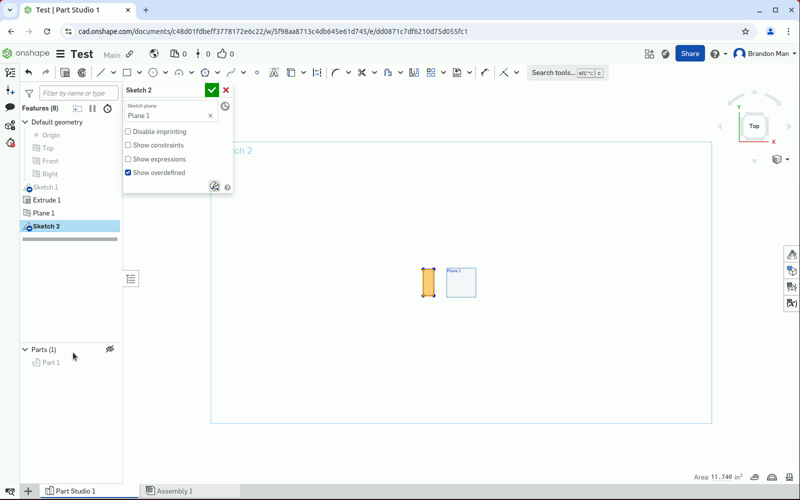
key(shift+e)
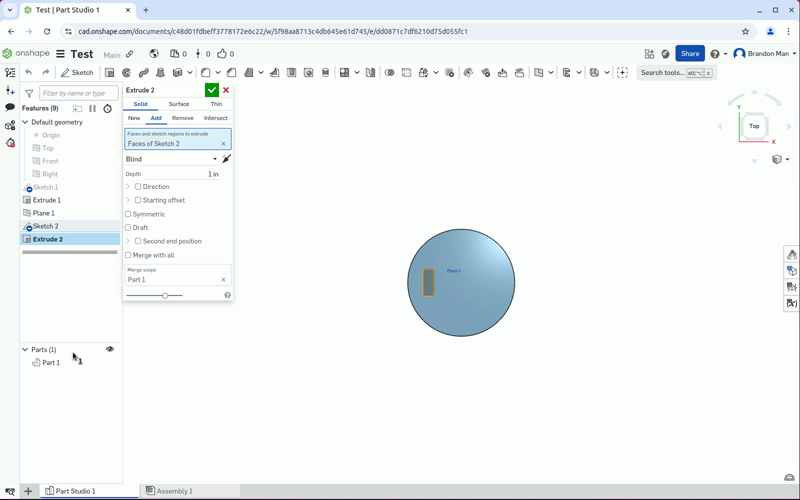
mouse_move(143, 106)
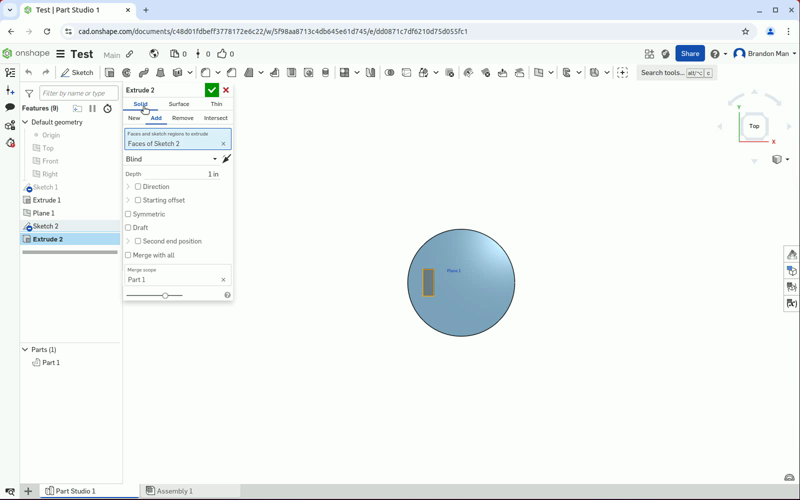
click(143, 106)
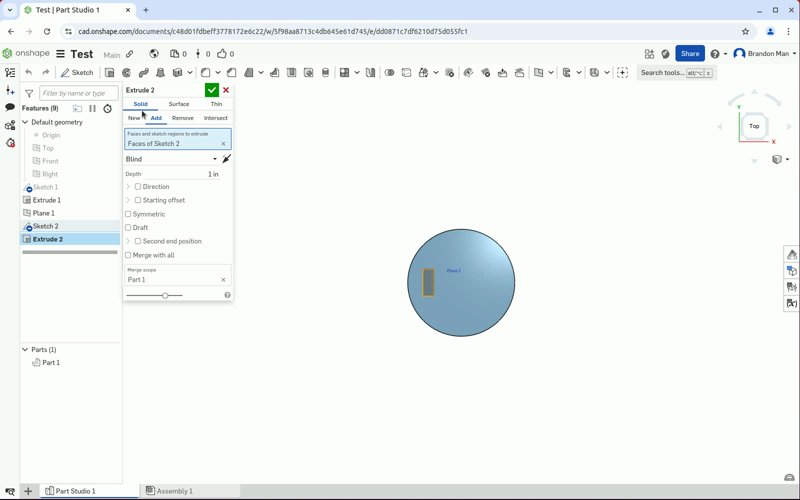
mouse_move(137, 120)
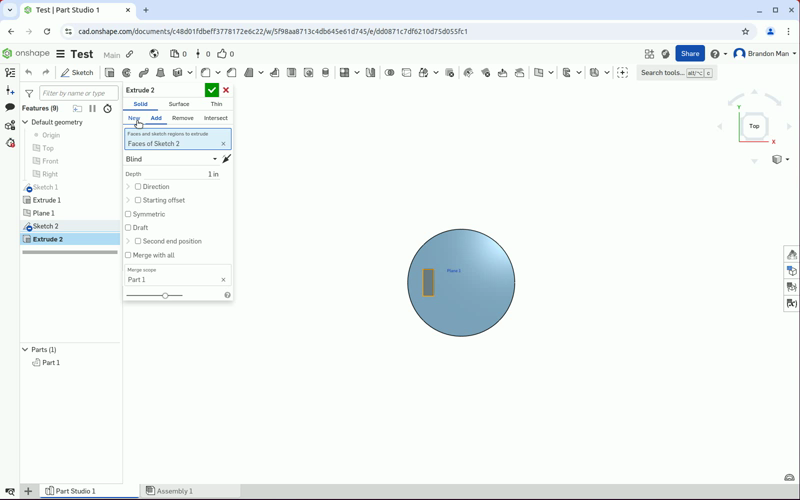
click(137, 120)
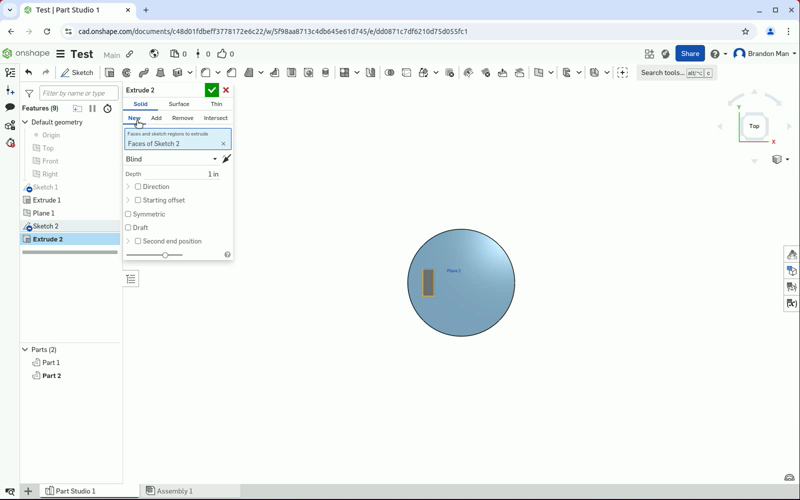
key(tab, 4)
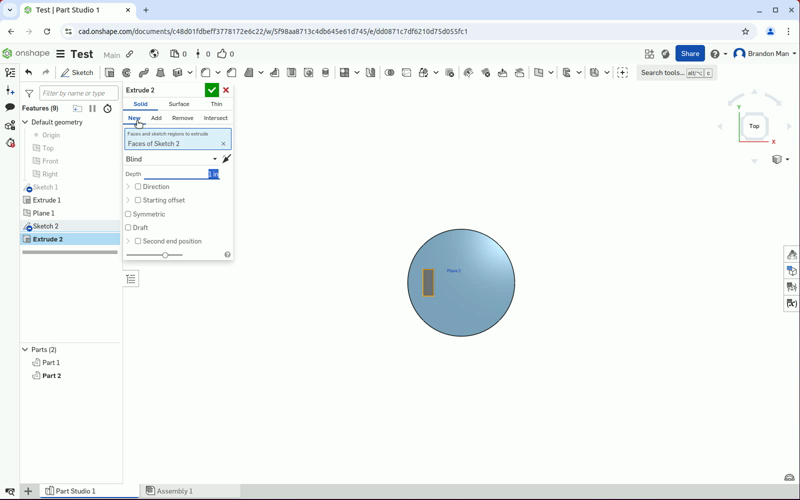
text(20.942)
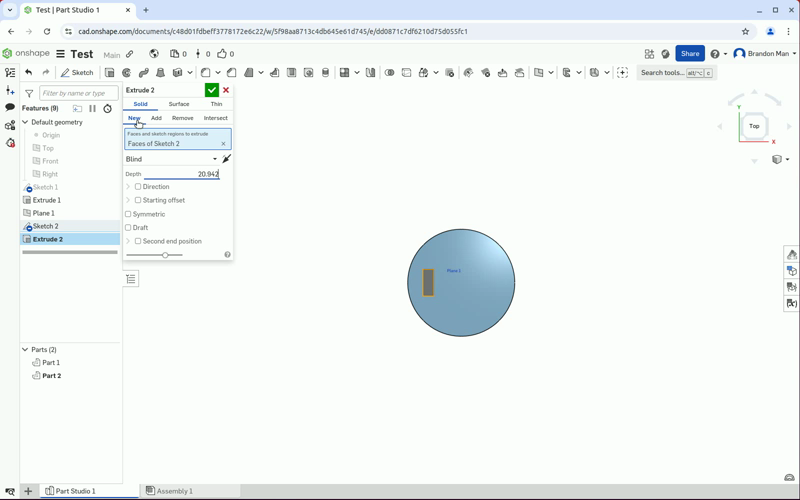
key(enter)
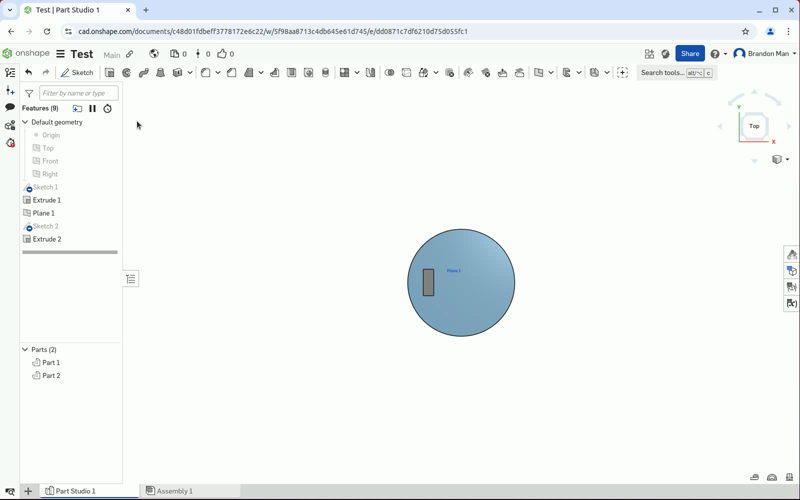
key(shift+h)
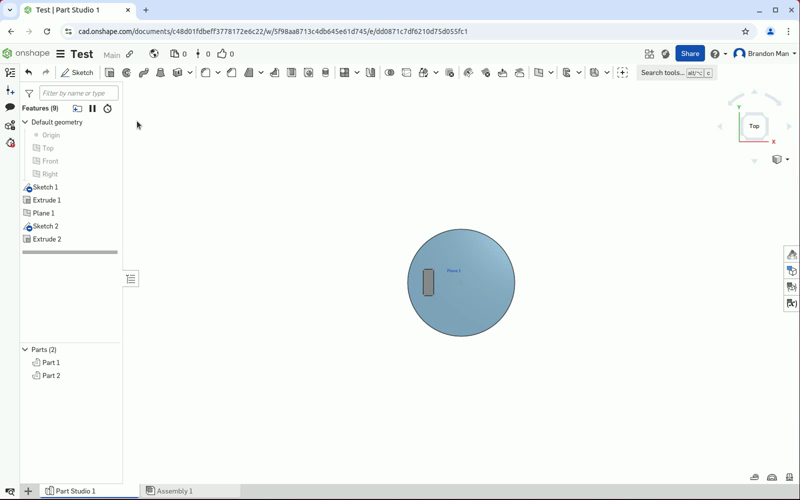
key(shift+h)
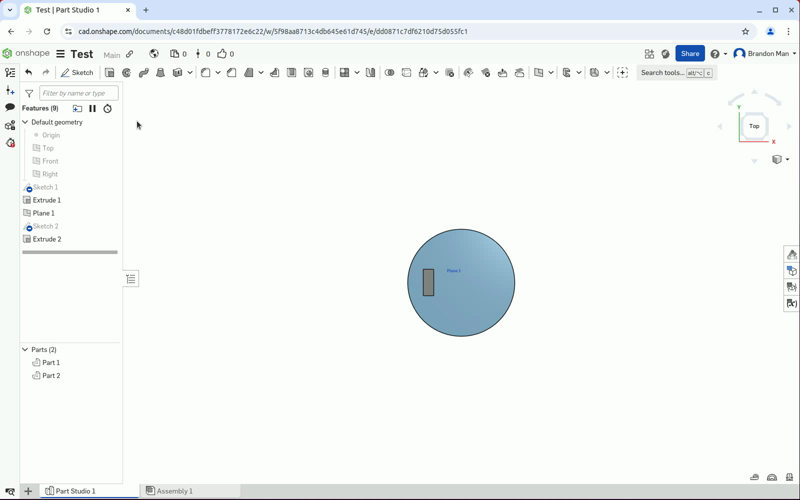
mouse_move(73, 189)
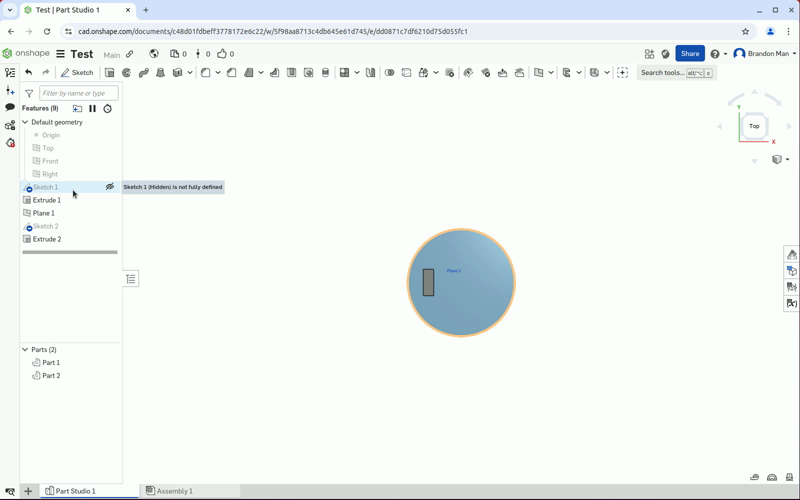
click(73, 189)
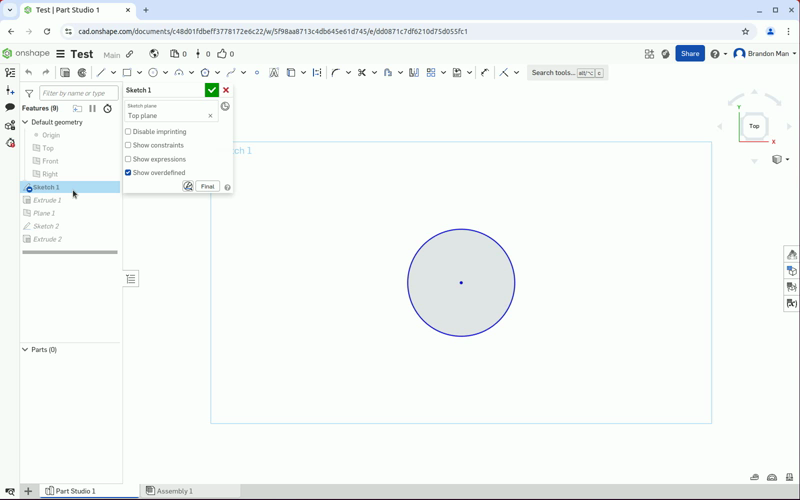
mouse_move(229, 92)
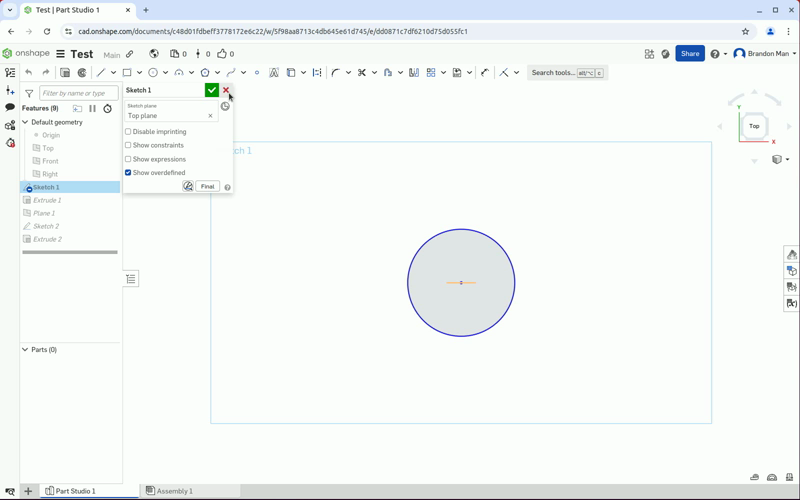
click(229, 92)
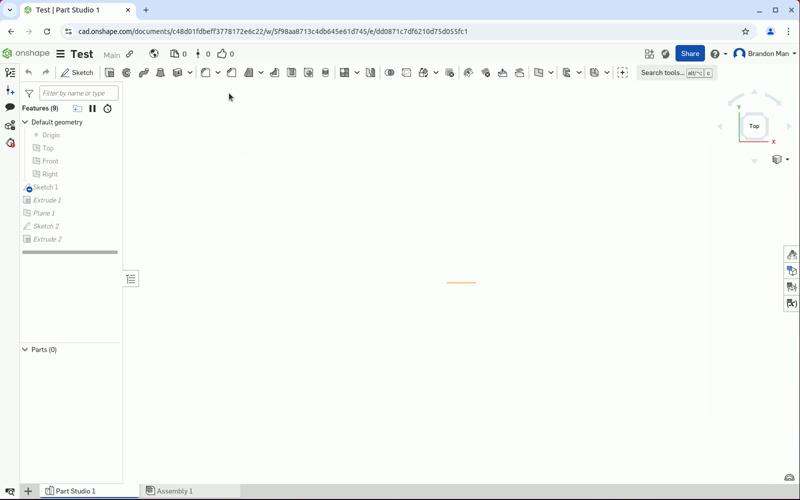
key(shift+s)
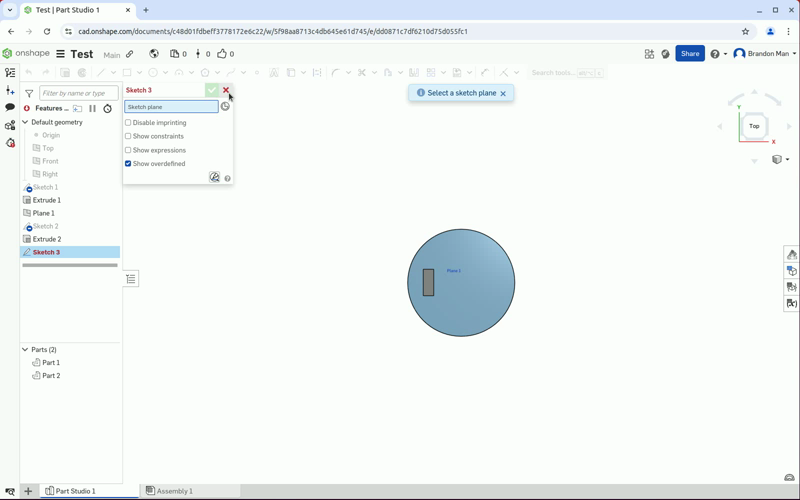
mouse_move(73, 215)
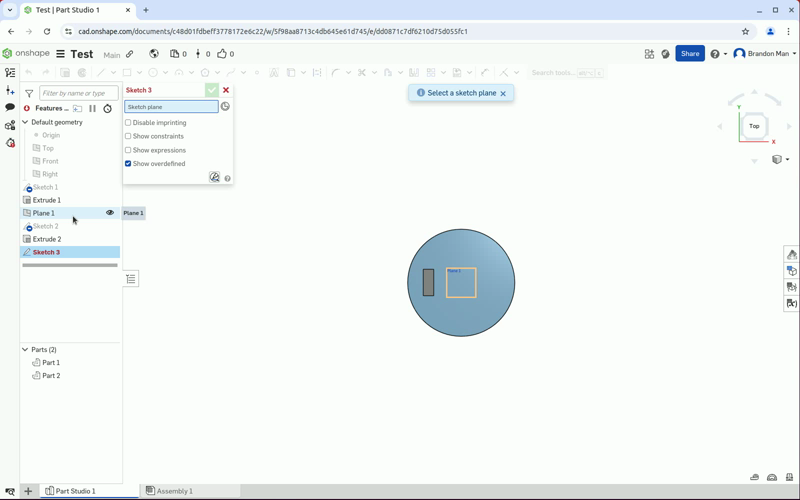
click(73, 215)
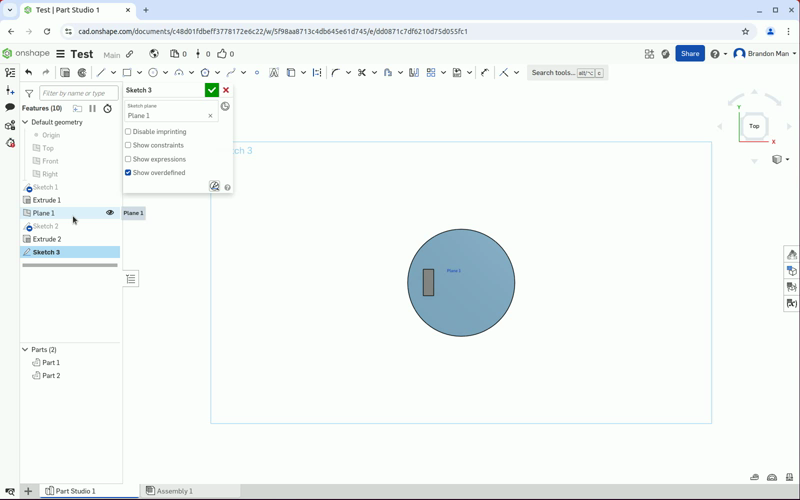
mouse_move(73, 352)
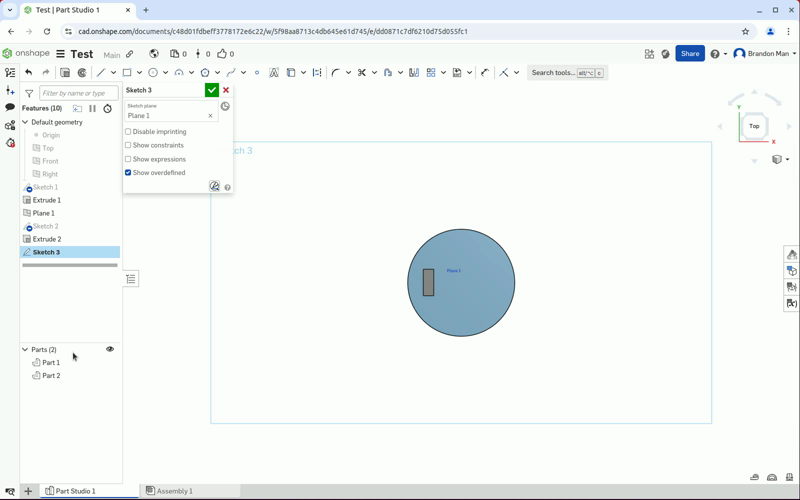
key(y)
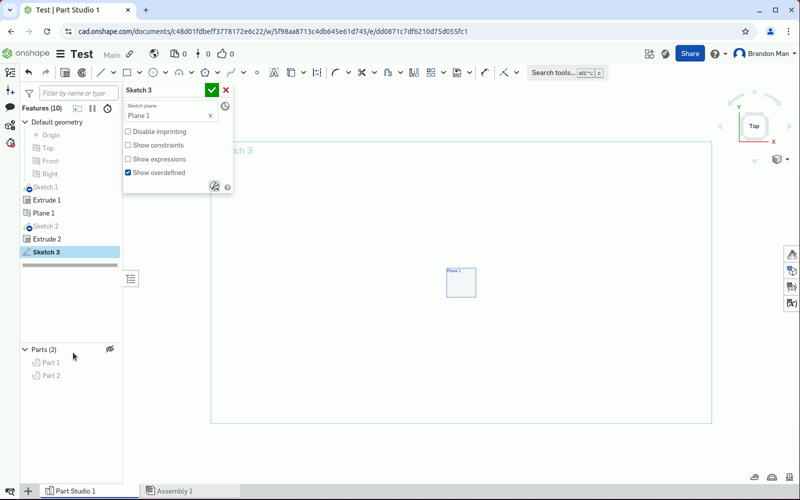
key(l)
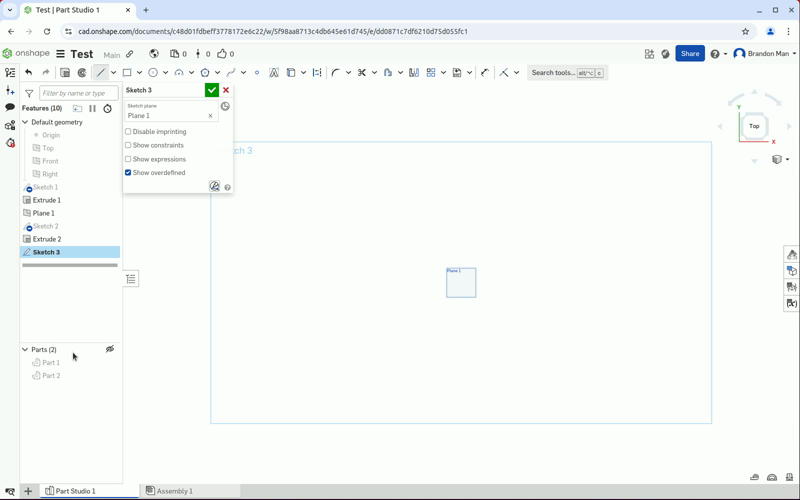
key_down(shift)
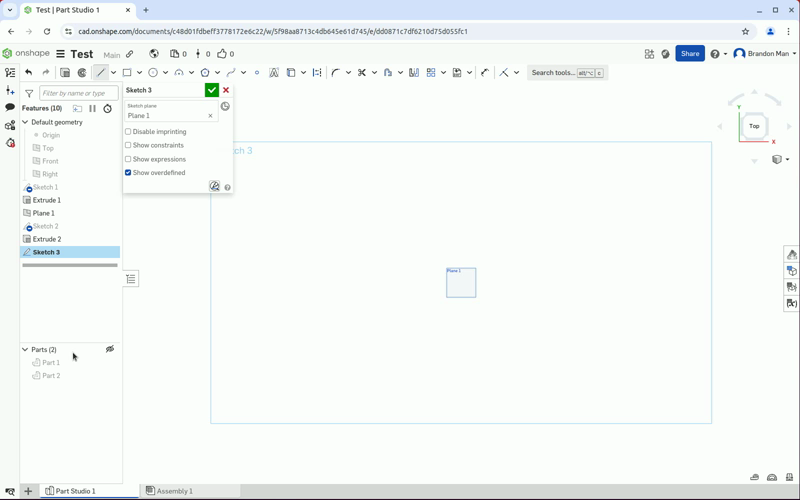
mouse_move(489, 295)
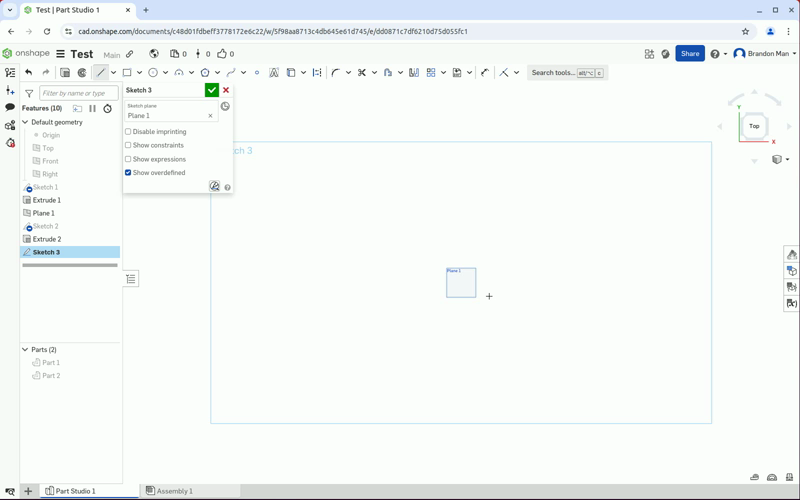
click(489, 295)
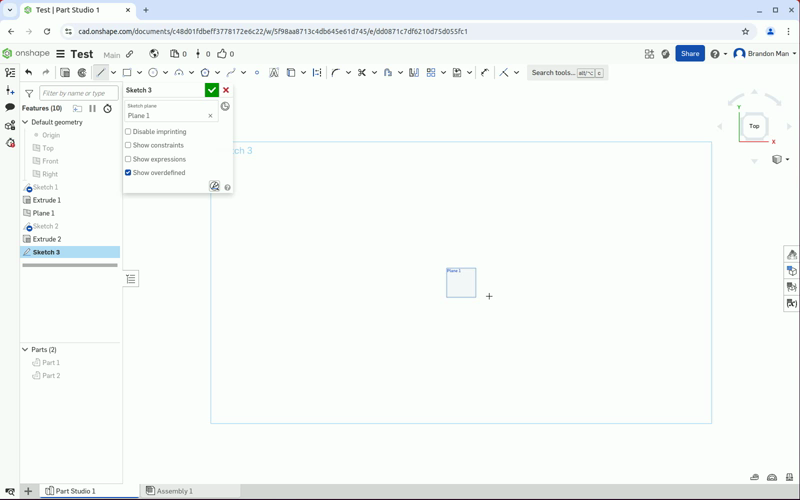
key_up(shift)
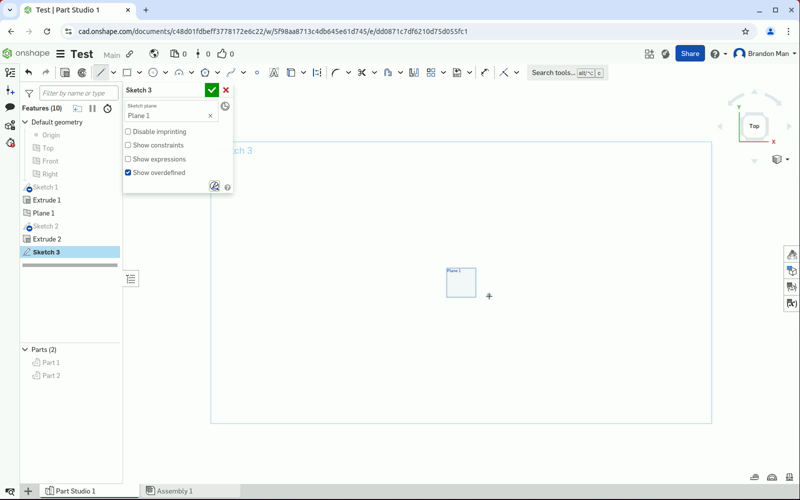
key_down(shift)
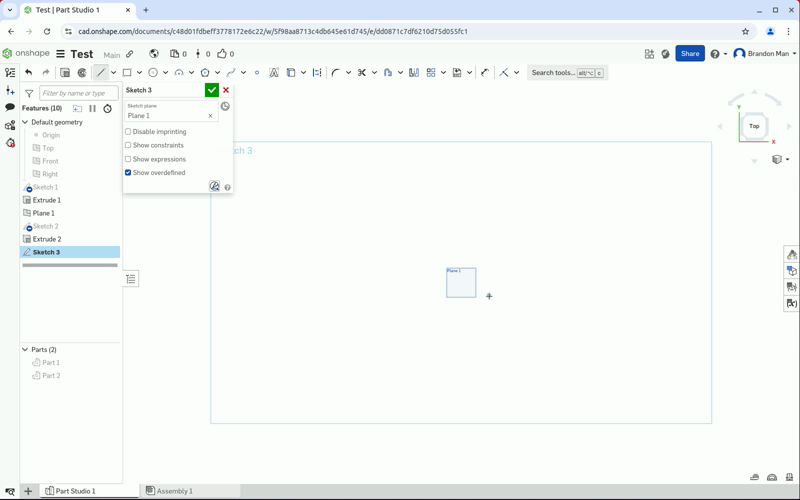
mouse_move(519, 295)
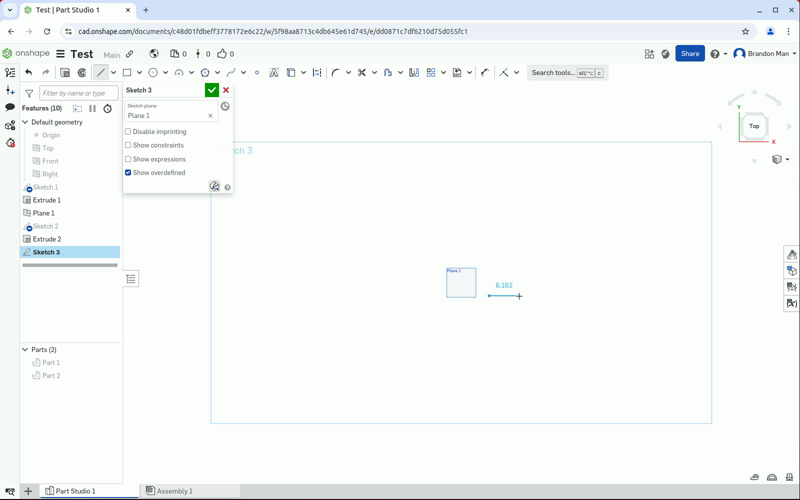
mouse_move(499, 295)
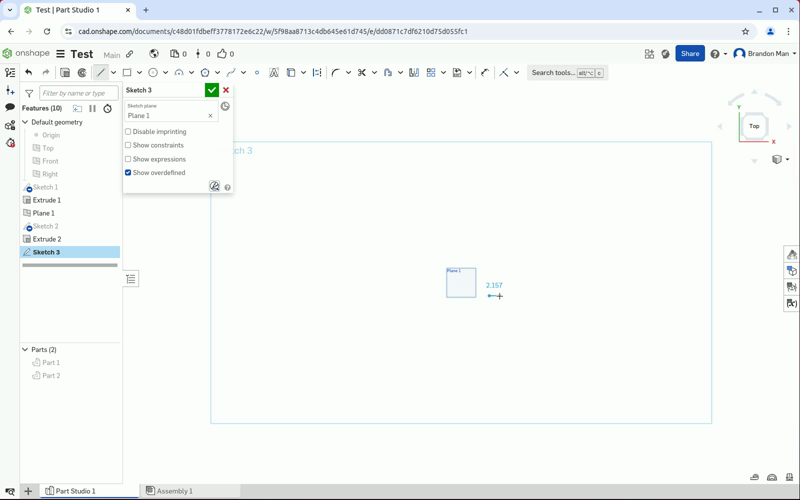
click(499, 295)
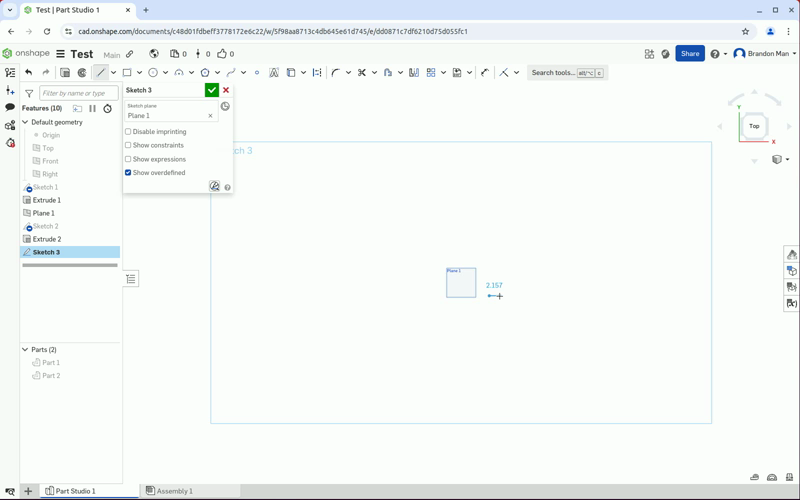
key_up(shift)
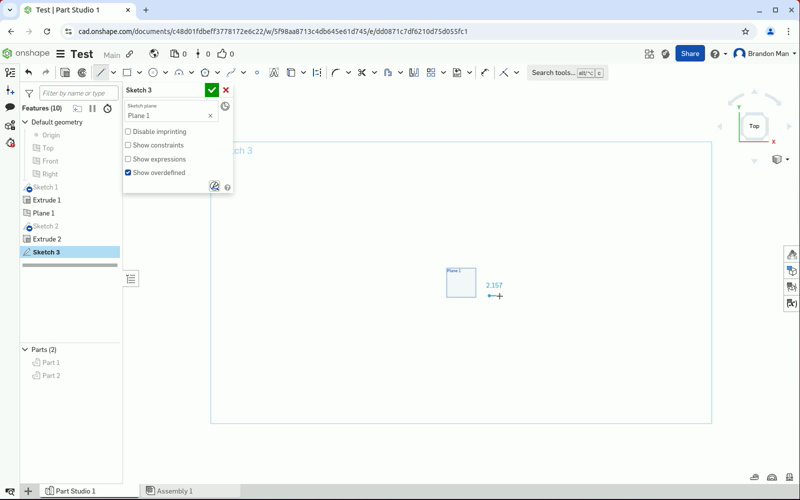
key_down(shift)
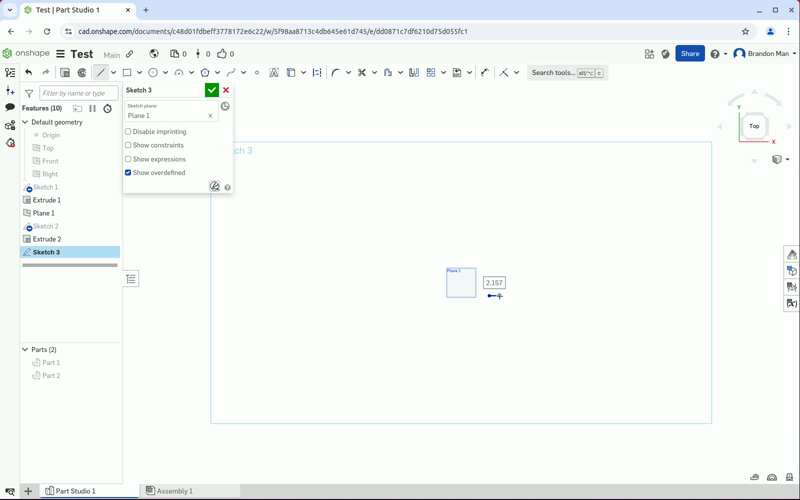
mouse_move(529, 295)
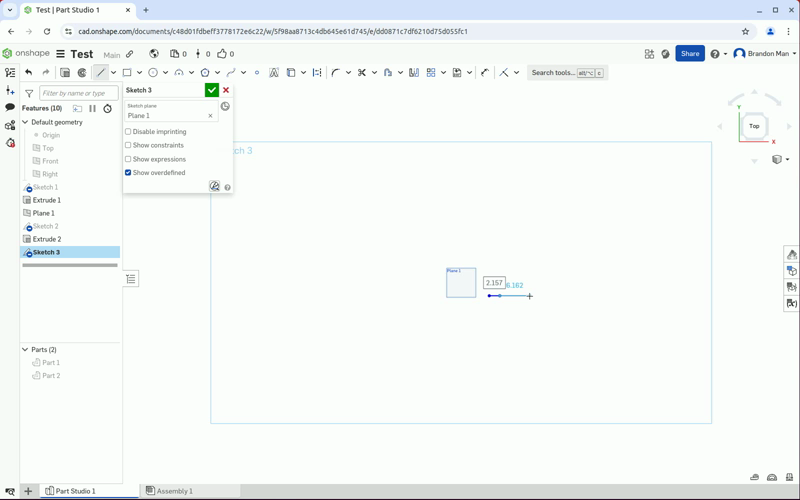
mouse_move(499, 269)
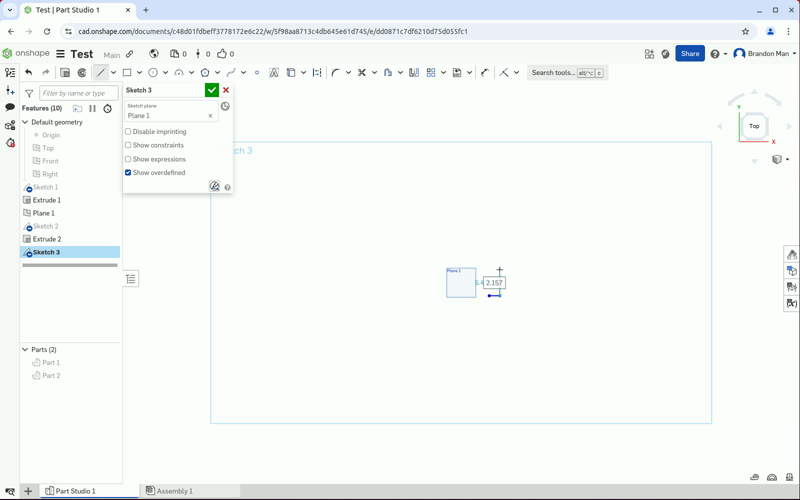
click(499, 269)
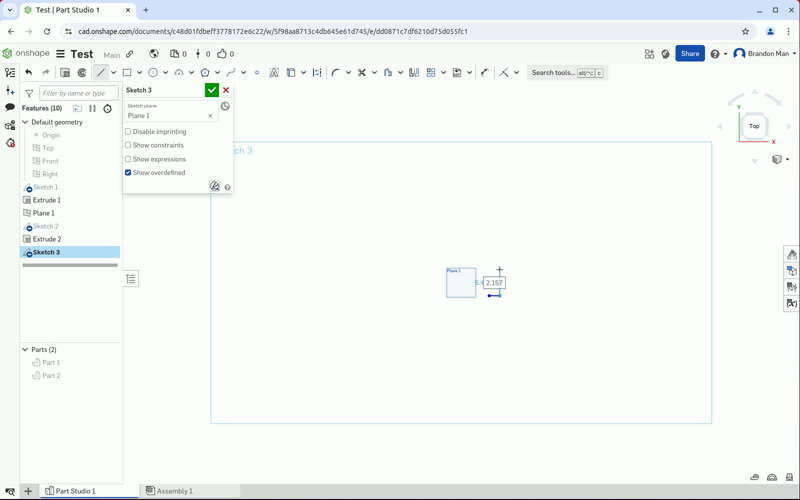
key_up(shift)
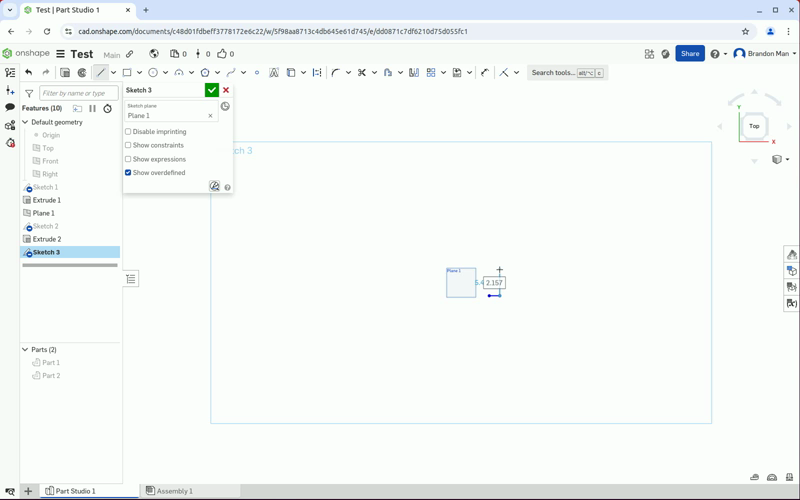
key_down(shift)
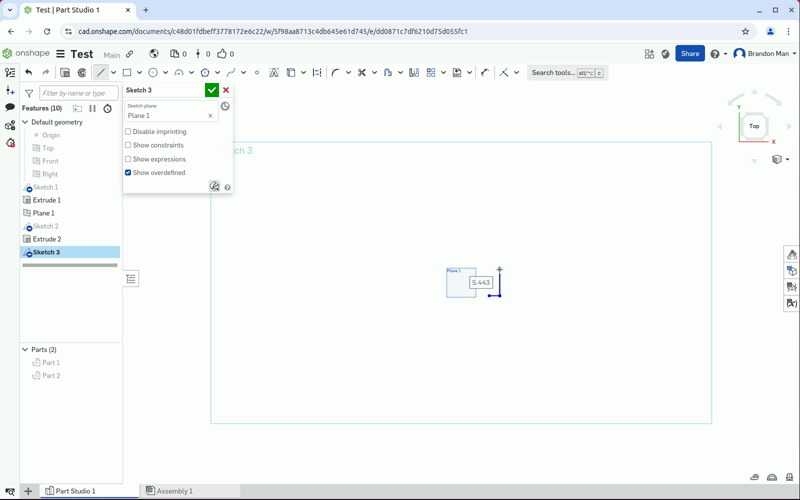
mouse_move(529, 269)
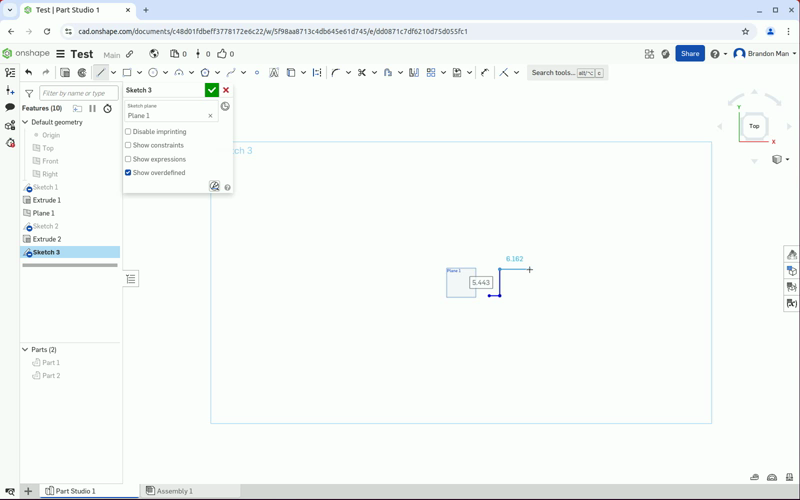
mouse_move(489, 269)
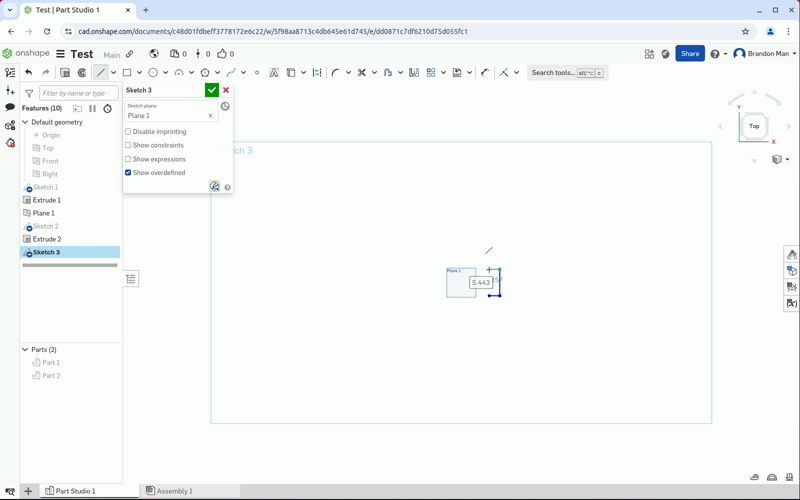
click(489, 269)
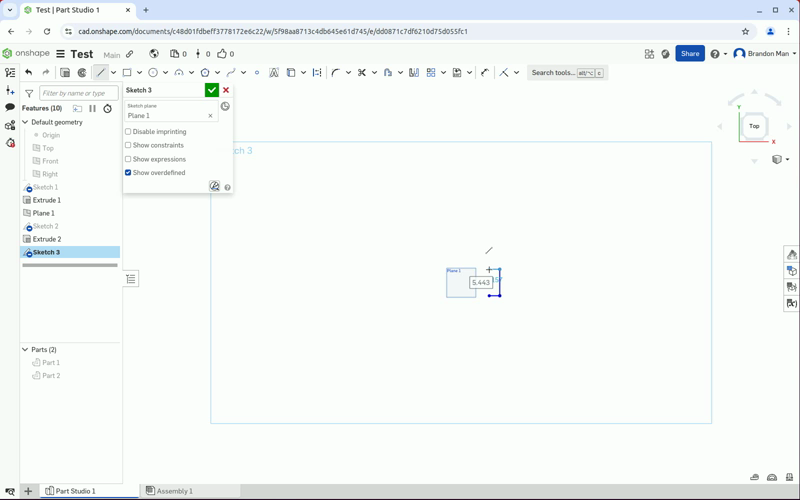
key_up(shift)
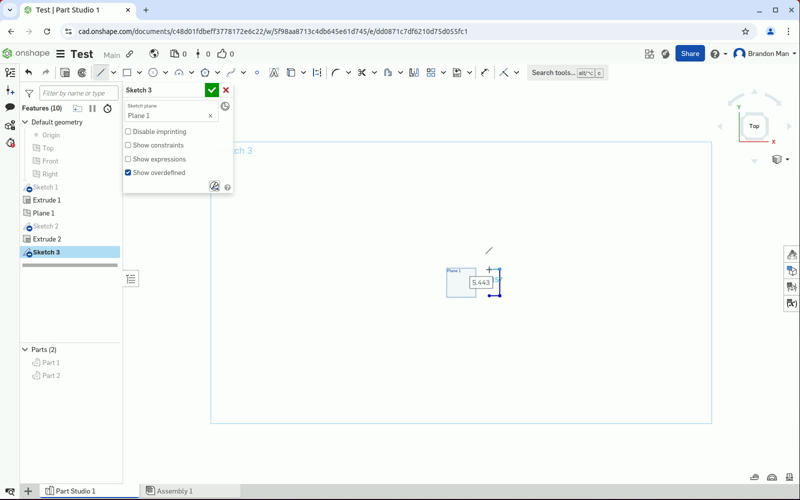
mouse_move(519, 269)
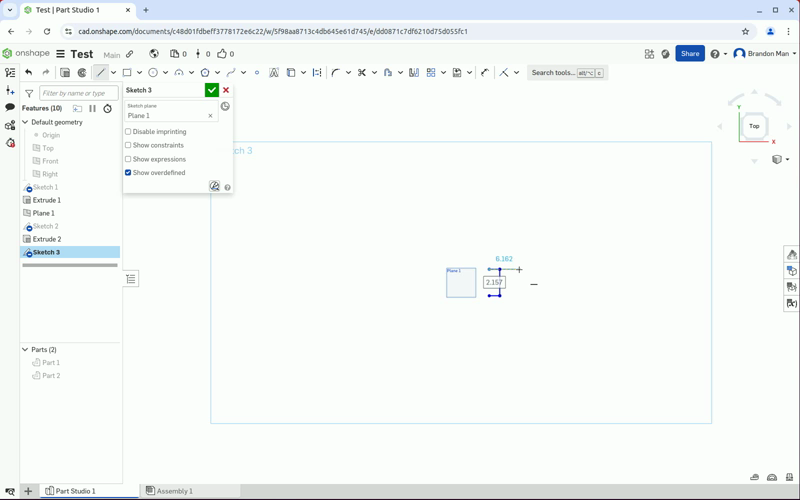
key_down(shift)
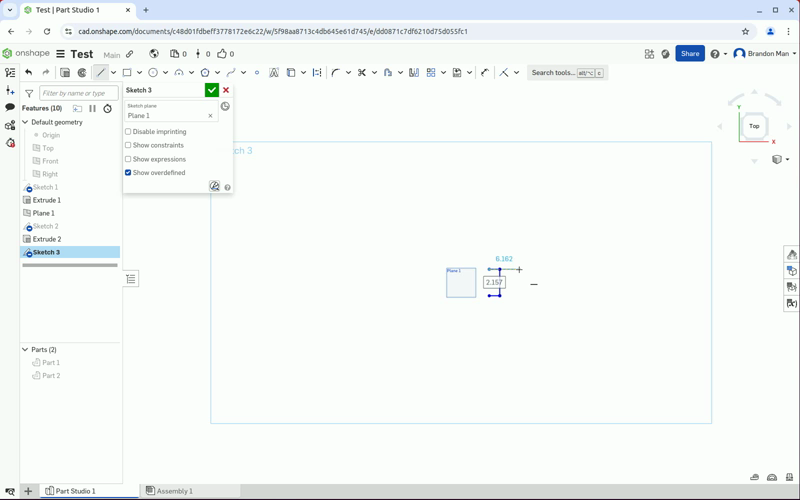
mouse_move(489, 295)
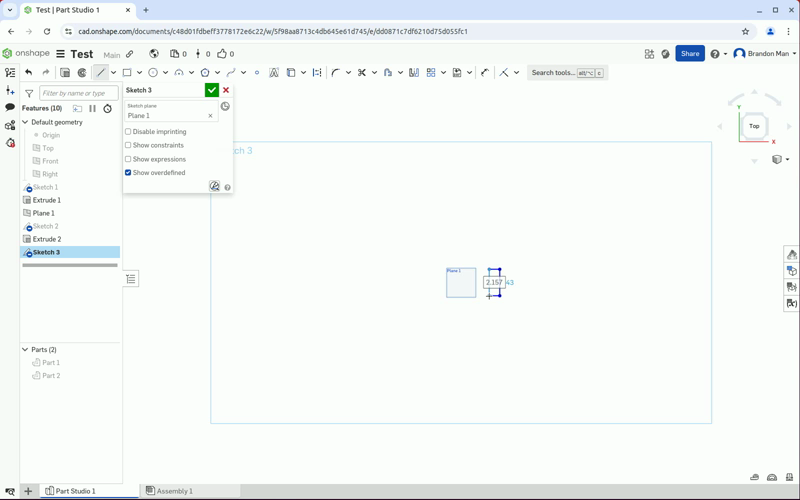
key_up(shift)
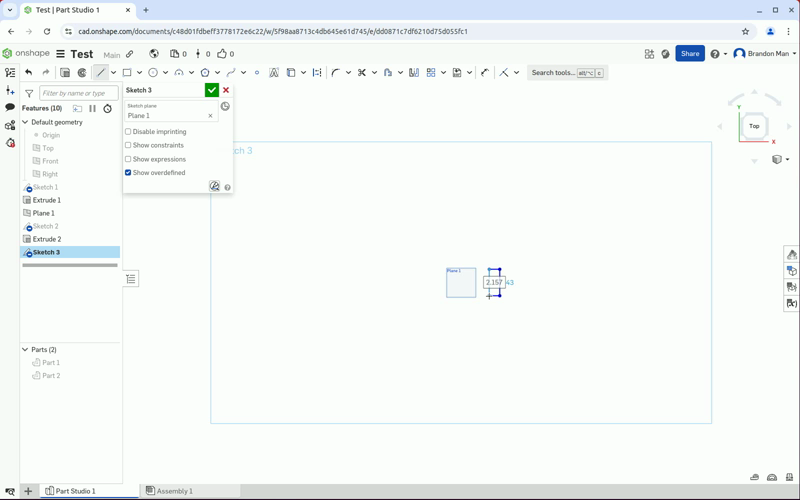
click(489, 295)
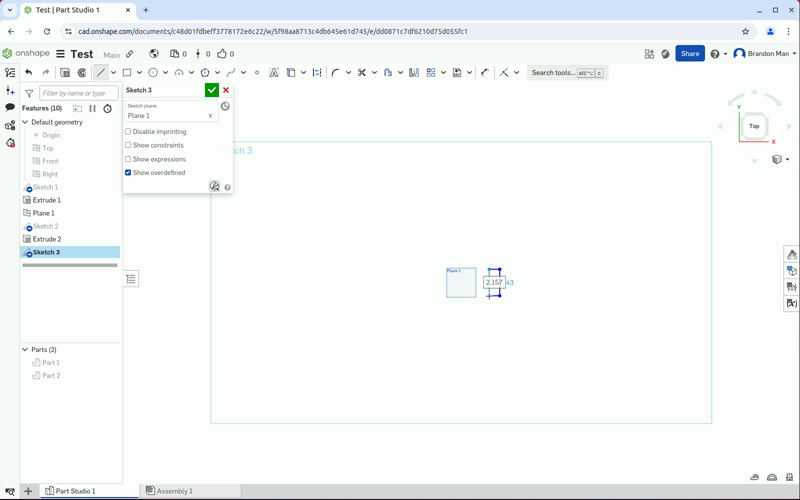
key(esc)
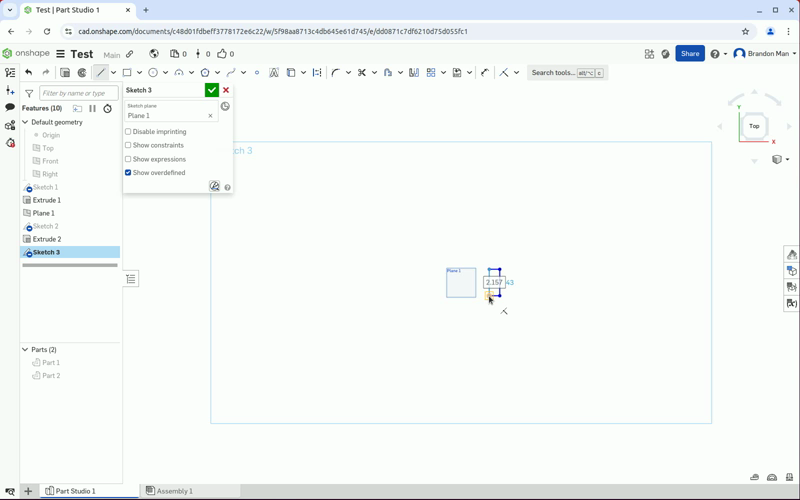
mouse_move(490, 279)
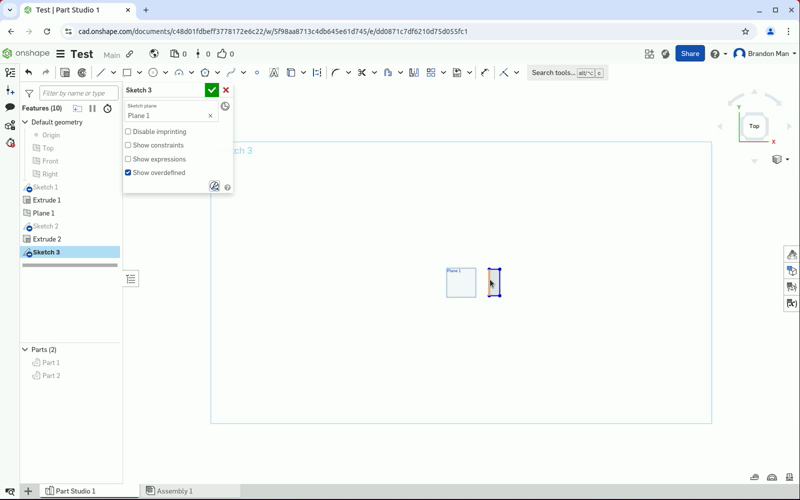
scroll(6)
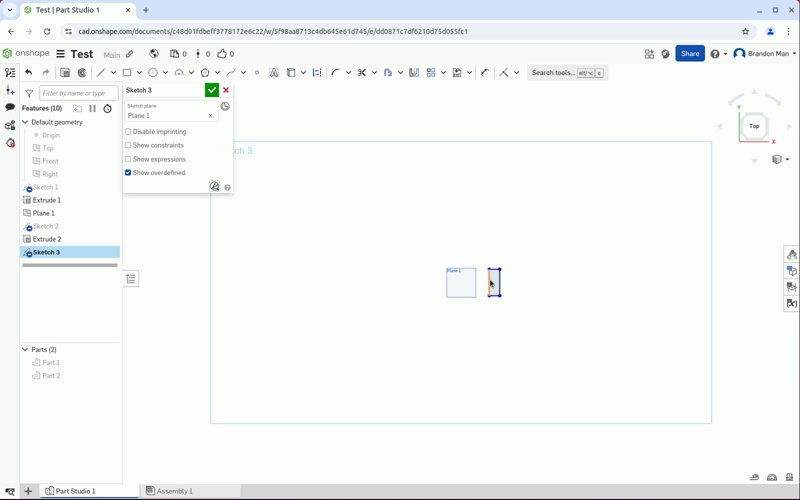
scroll(6)
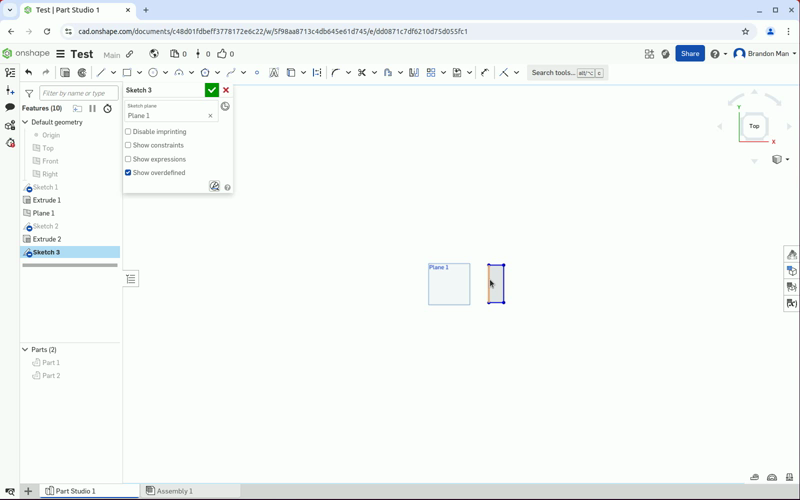
scroll(6)
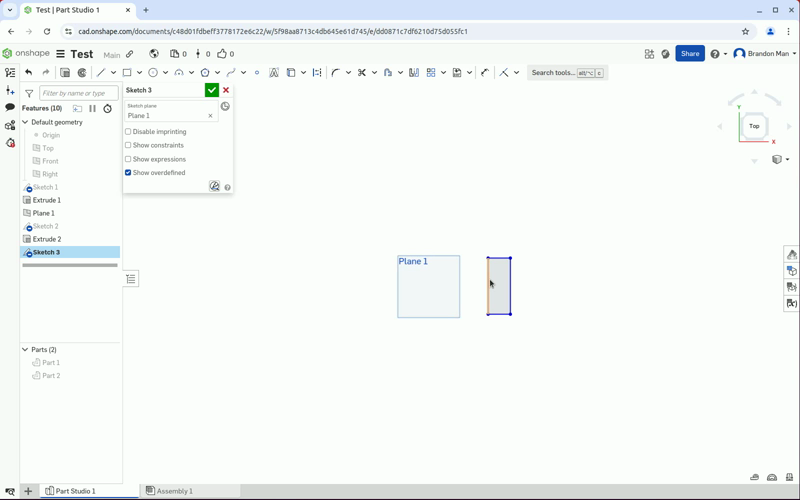
scroll(6)
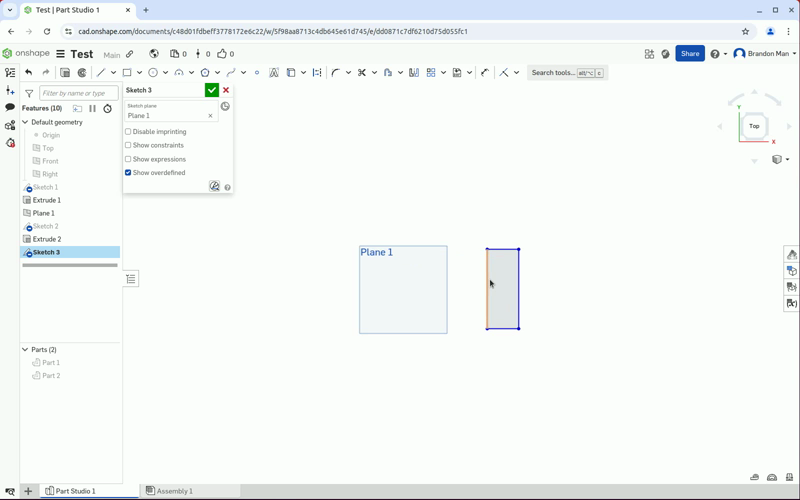
scroll(6)
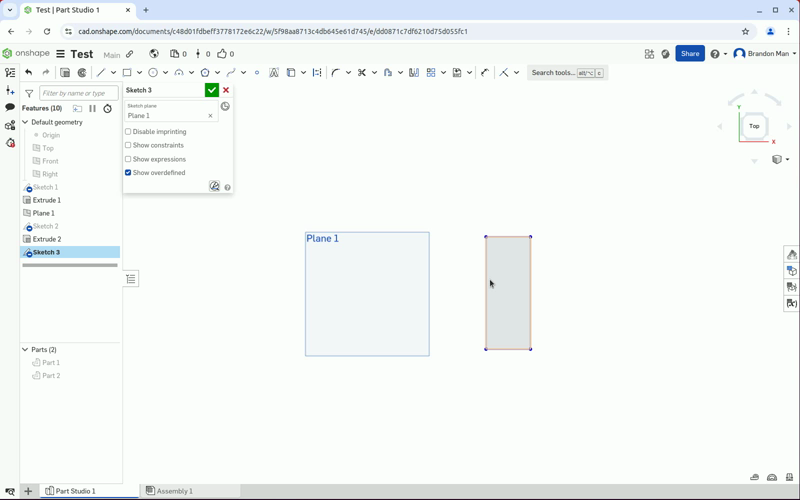
scroll(6)
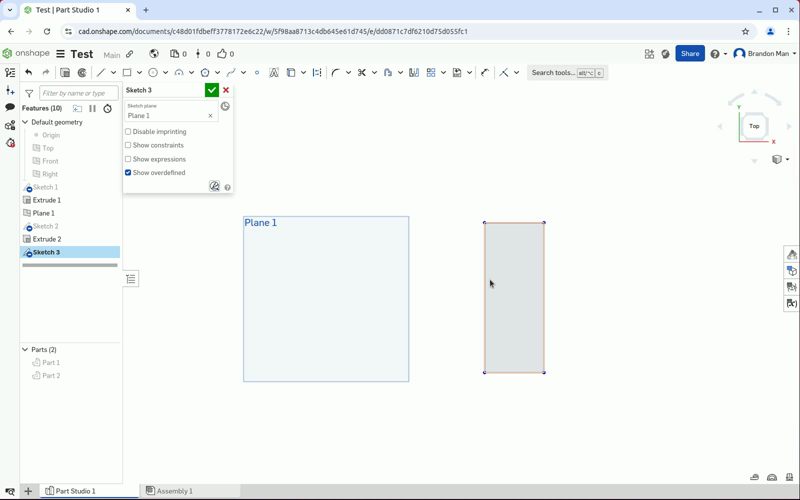
scroll(6)
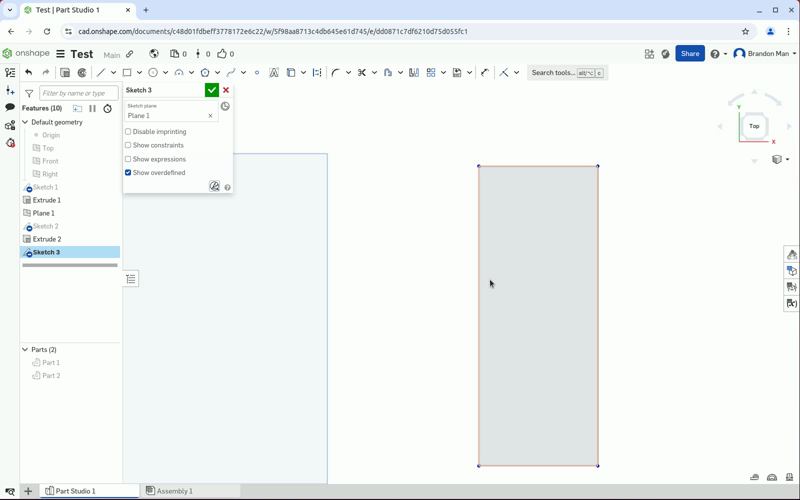
click(490, 279)
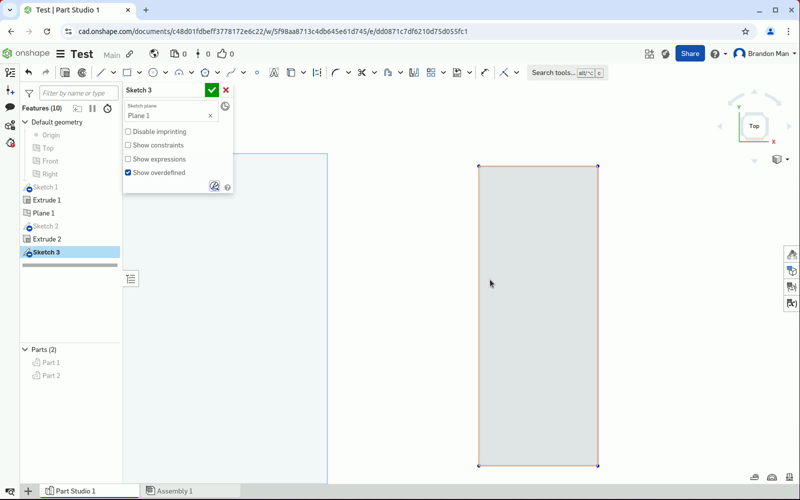
scroll(-6)
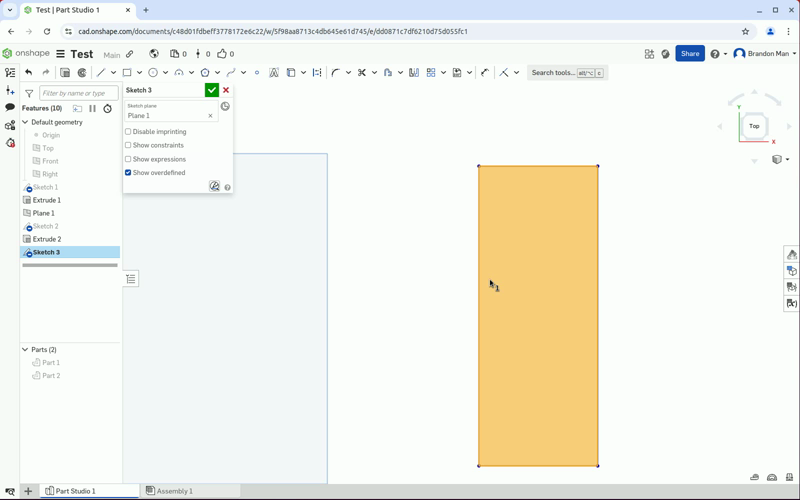
scroll(-6)
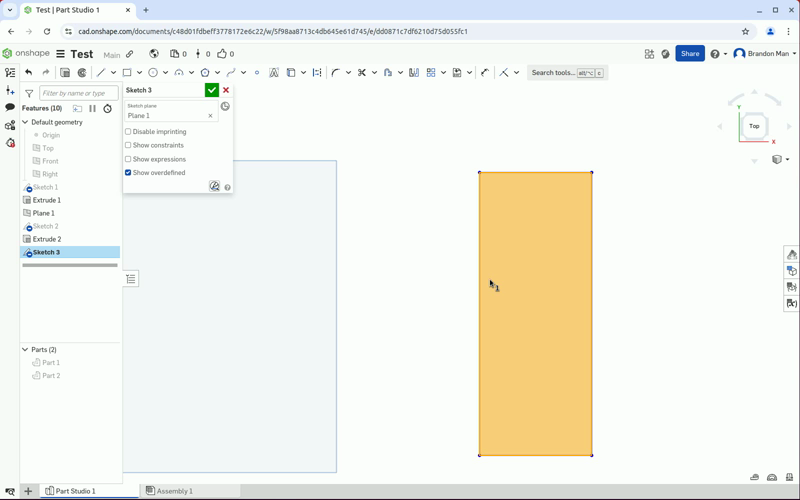
scroll(-6)
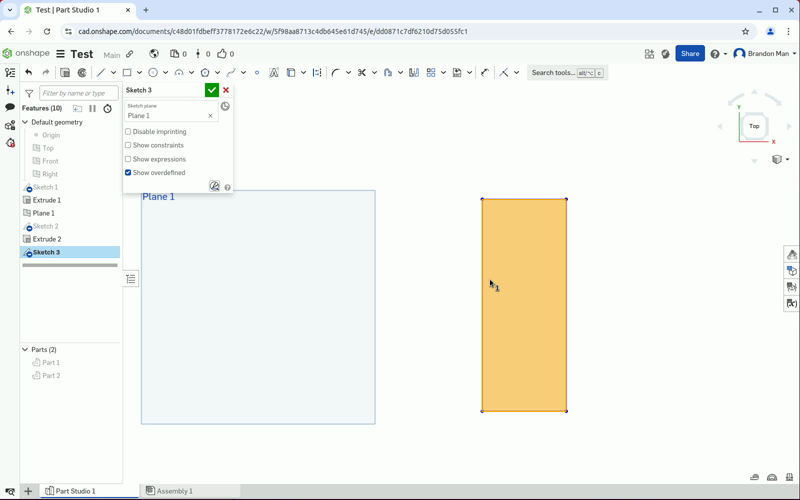
scroll(-6)
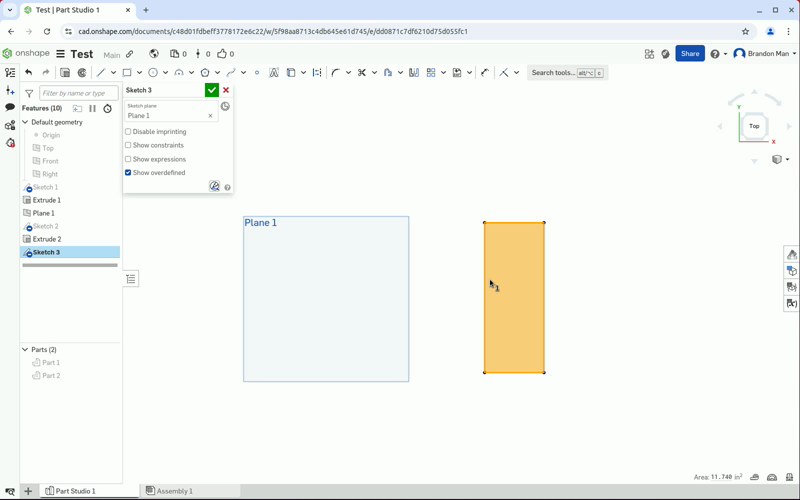
scroll(-6)
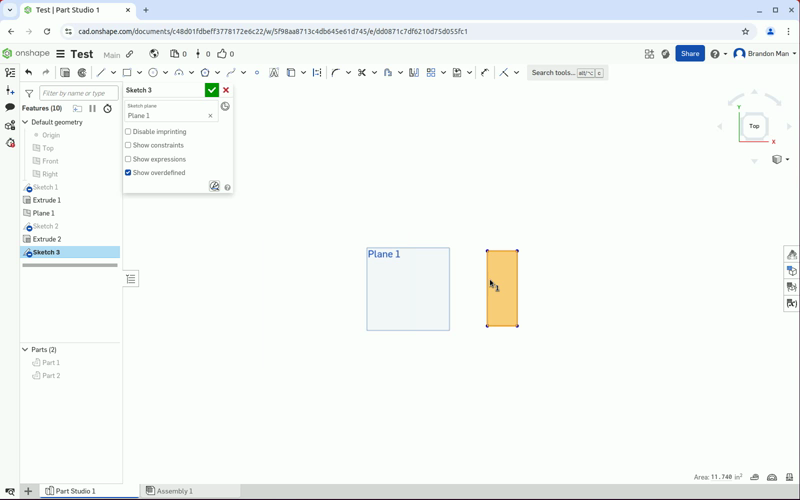
scroll(-6)
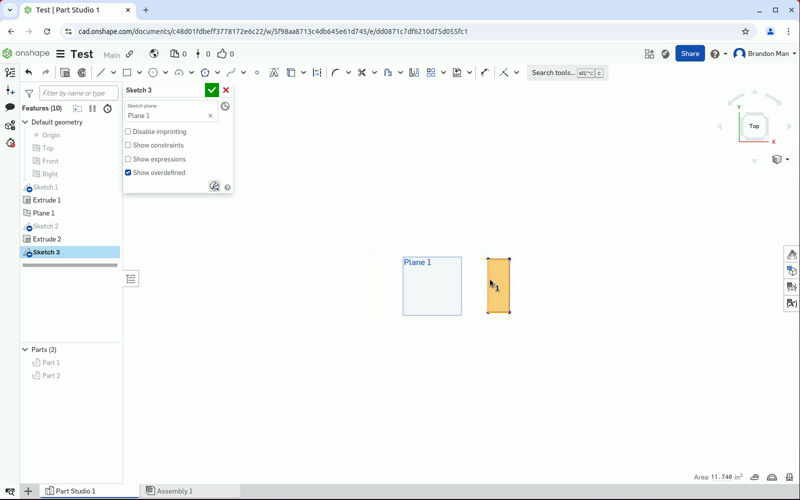
scroll(-6)
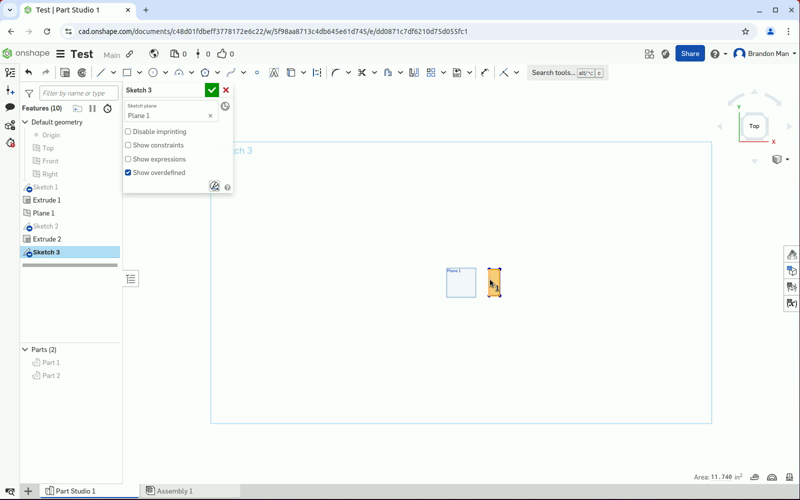
mouse_move(73, 352)
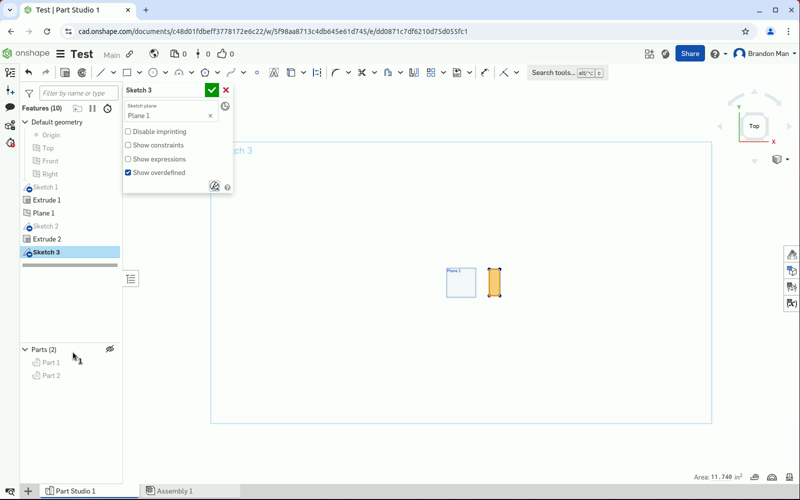
key(shift+y)
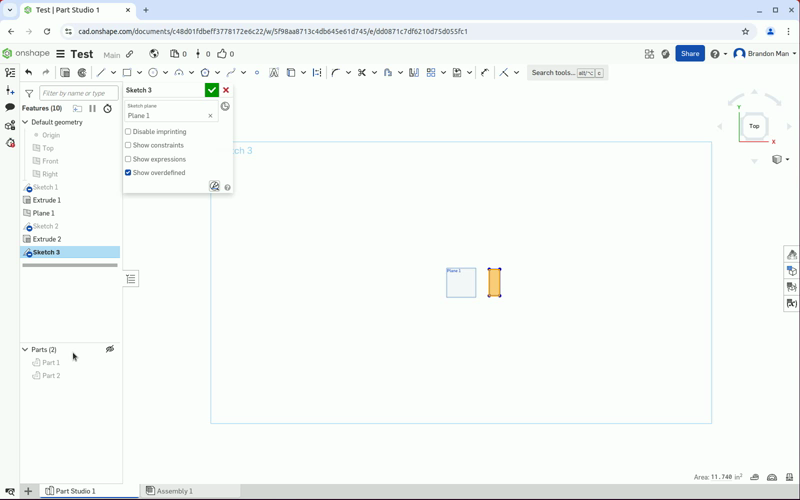
key(shift+e)
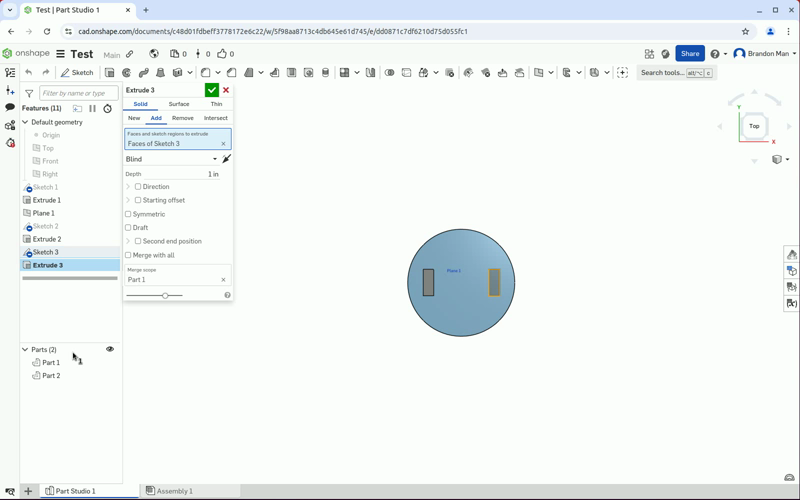
mouse_move(143, 106)
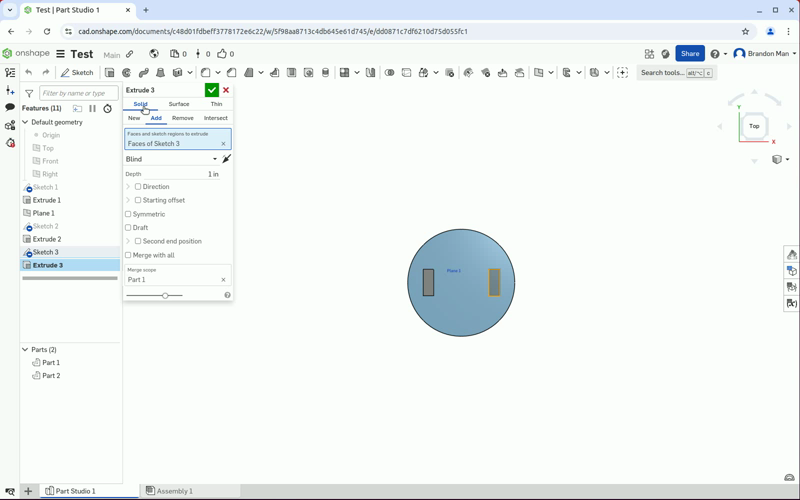
click(143, 106)
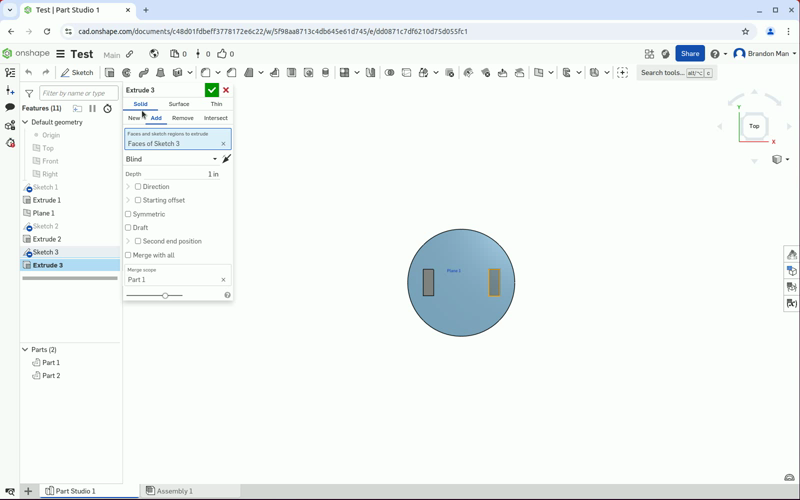
mouse_move(137, 120)
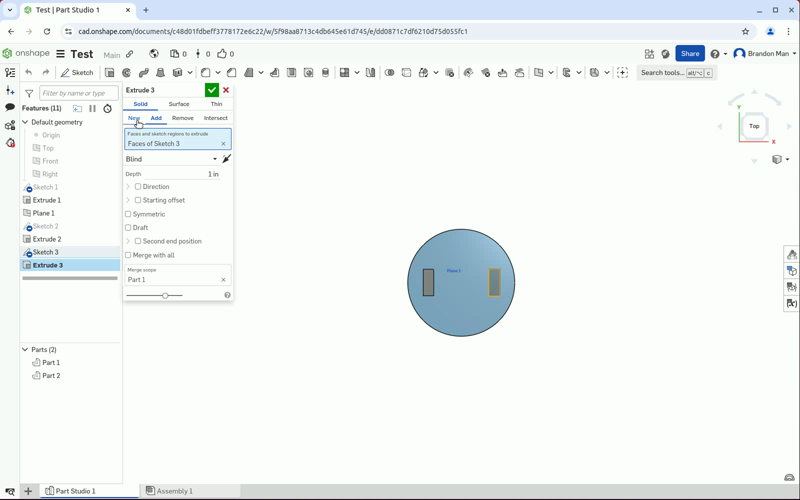
click(137, 120)
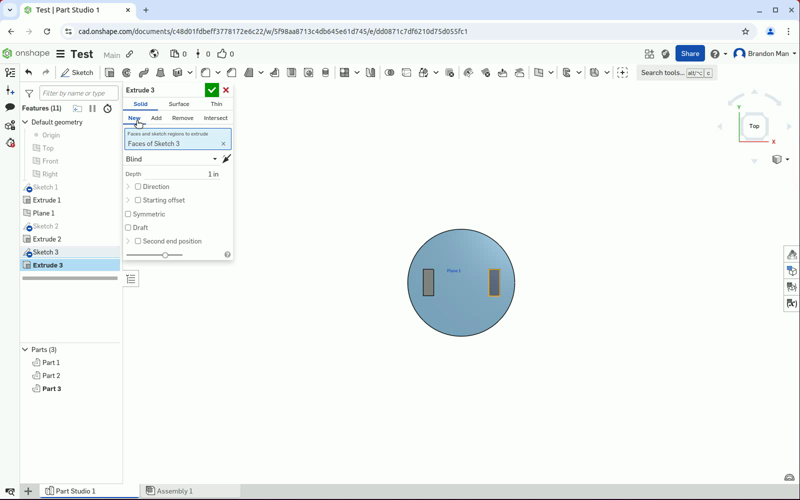
key(tab, 4)
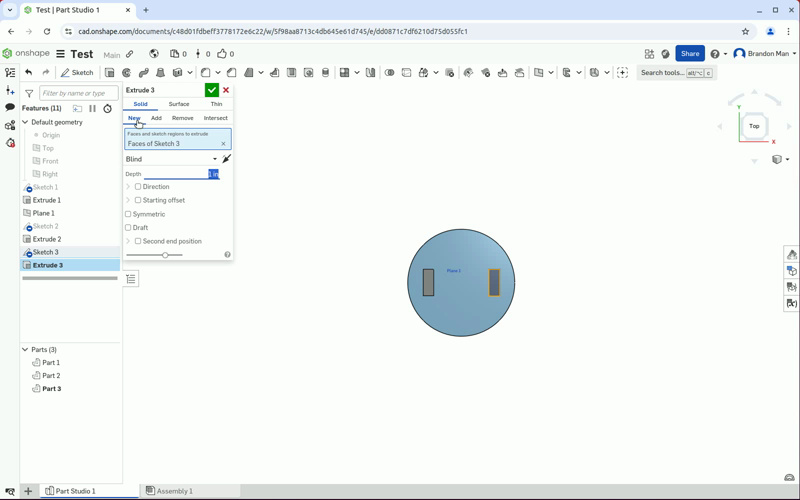
text(16.368)
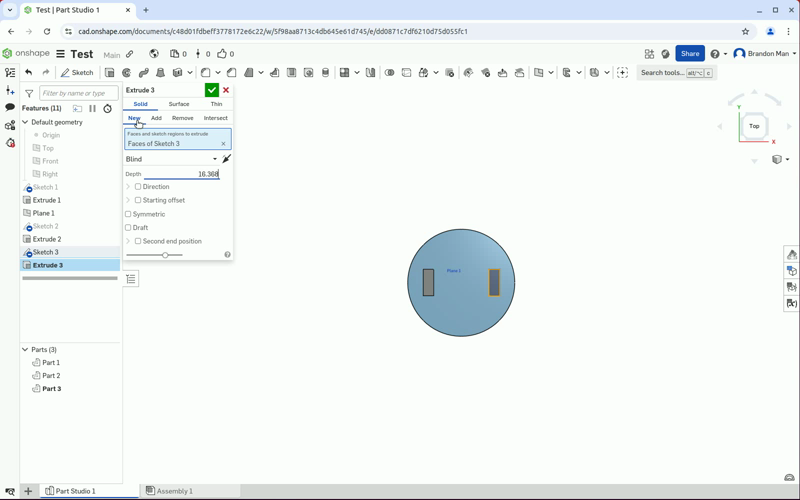
key(enter)
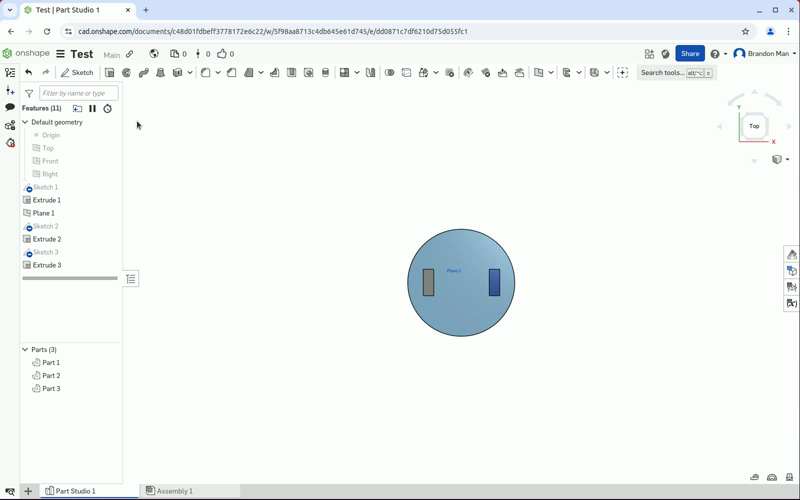
key(shift+h)
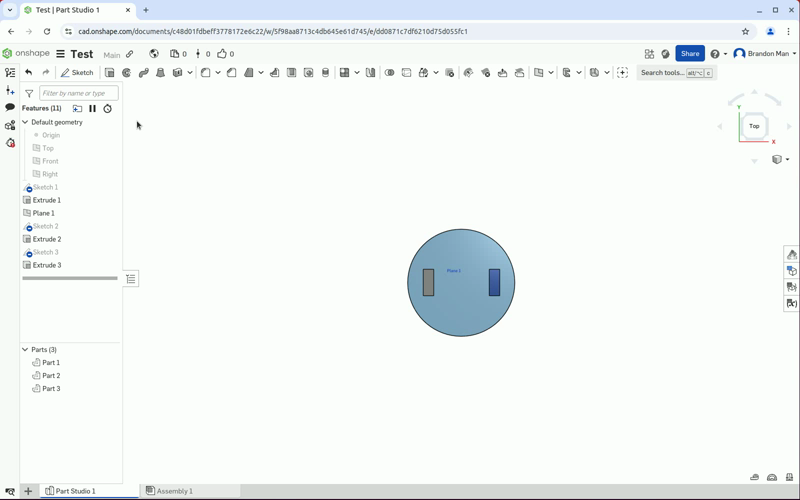
key(shift+h)
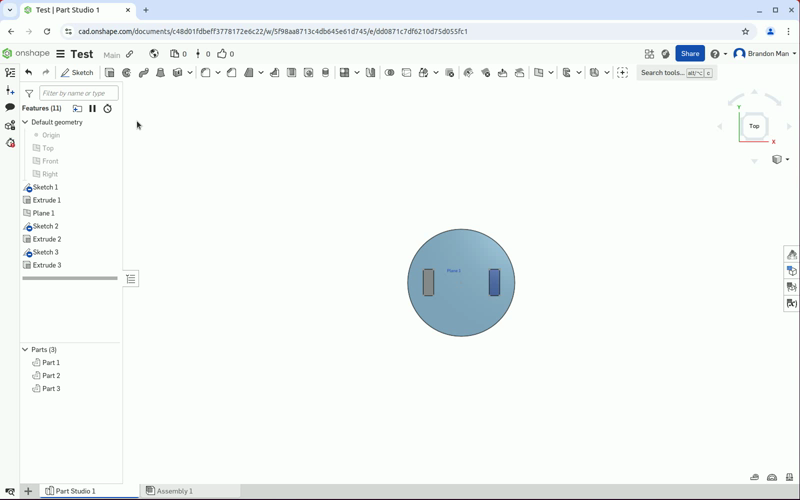
key(shift+7)
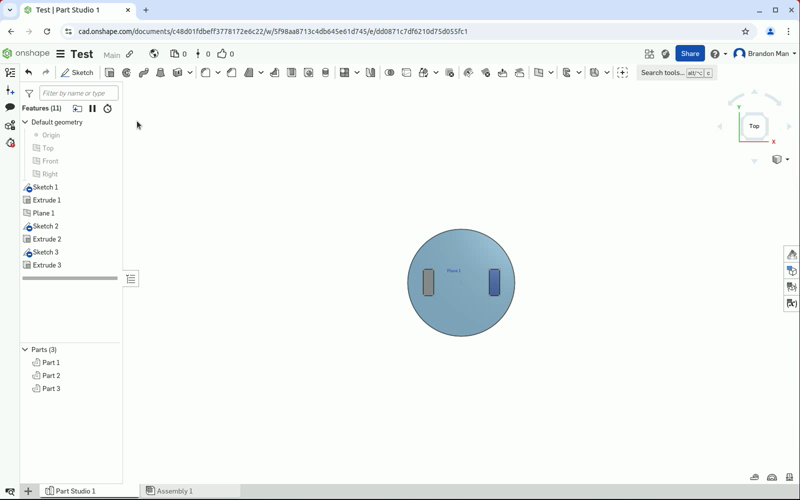
key(up, 3)
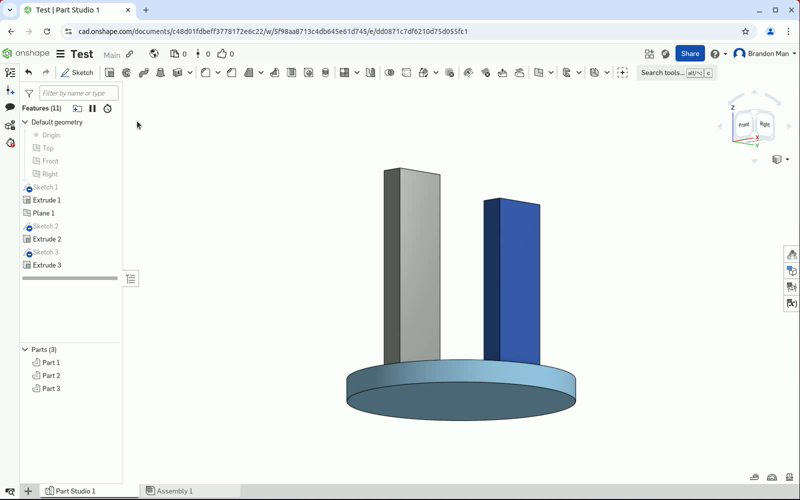
key(left, 3)
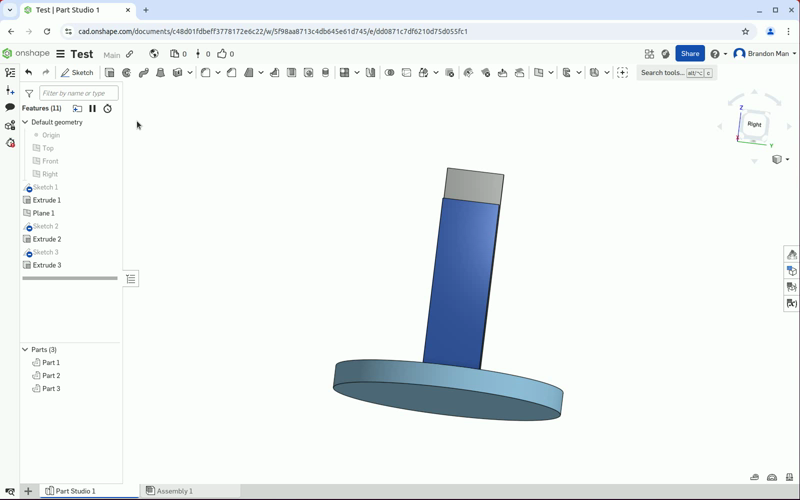
key(right, 3)
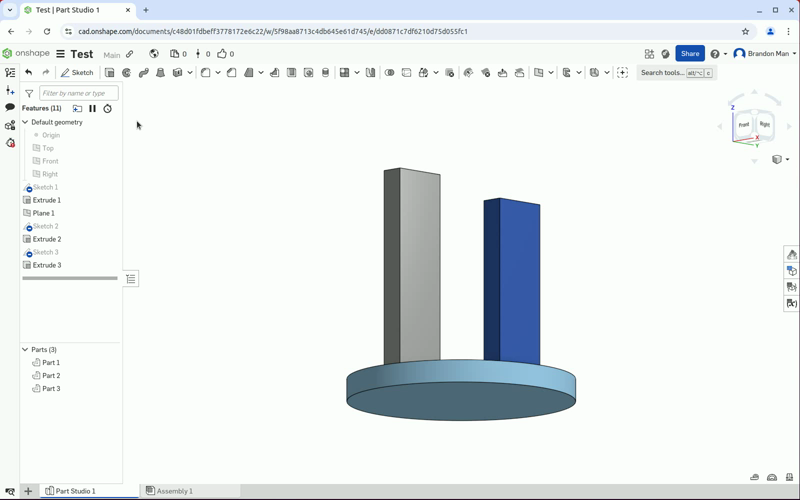
key(down, 3)
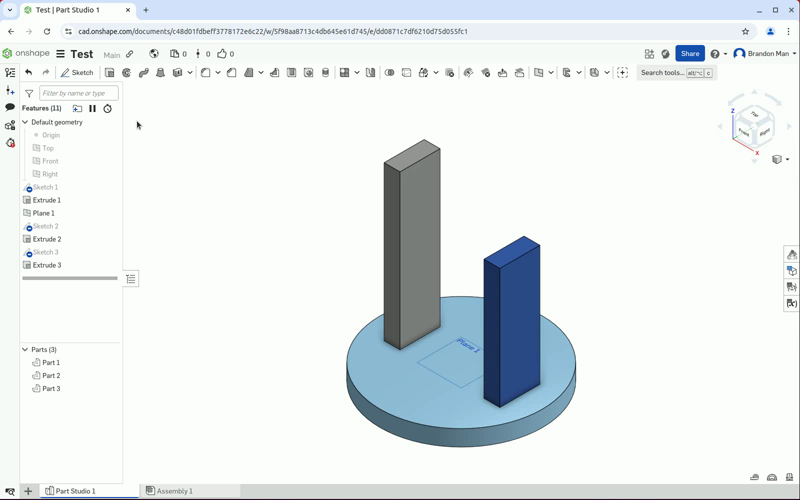
mouse_move(73, 189)
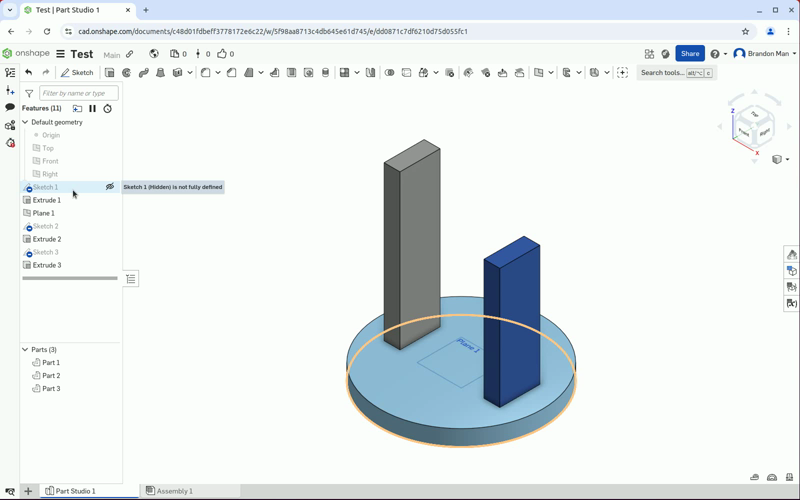
click(73, 189)